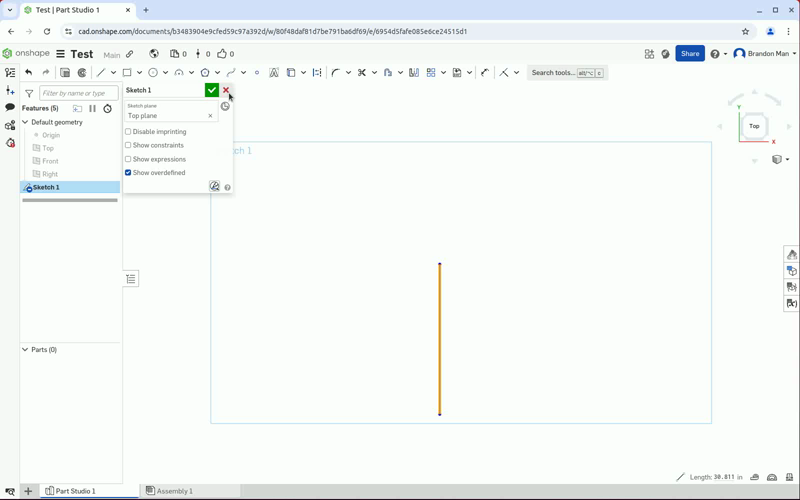
key(shift+h)
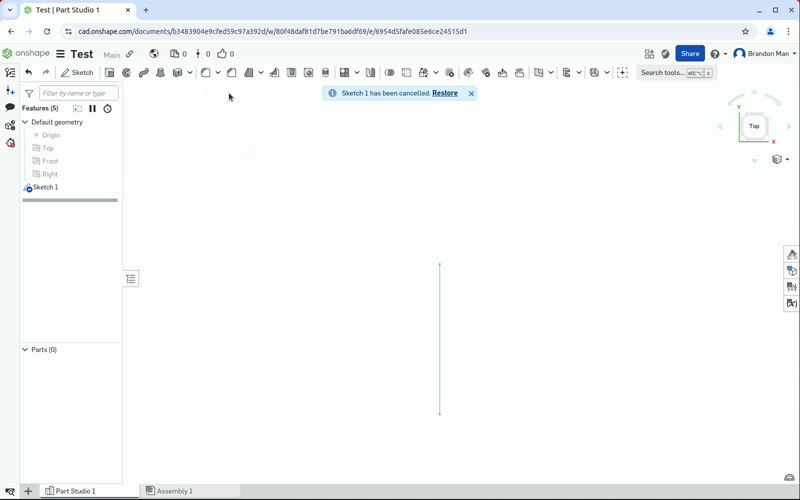
key(shift+s)
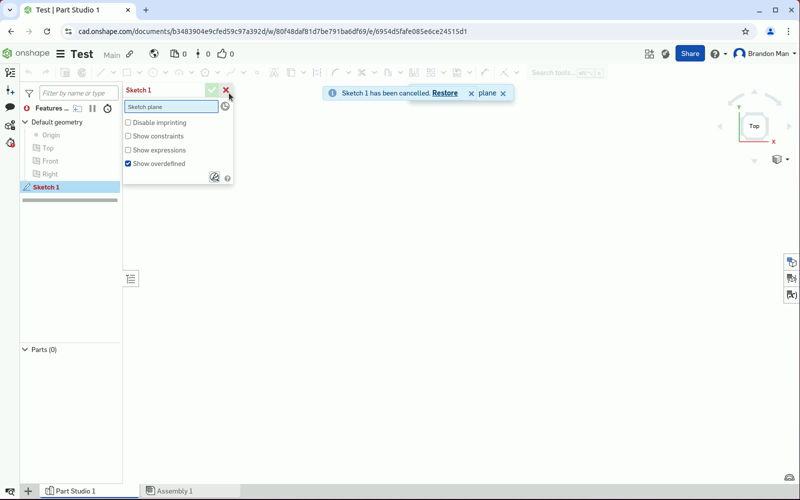
mouse_move(73, 150)
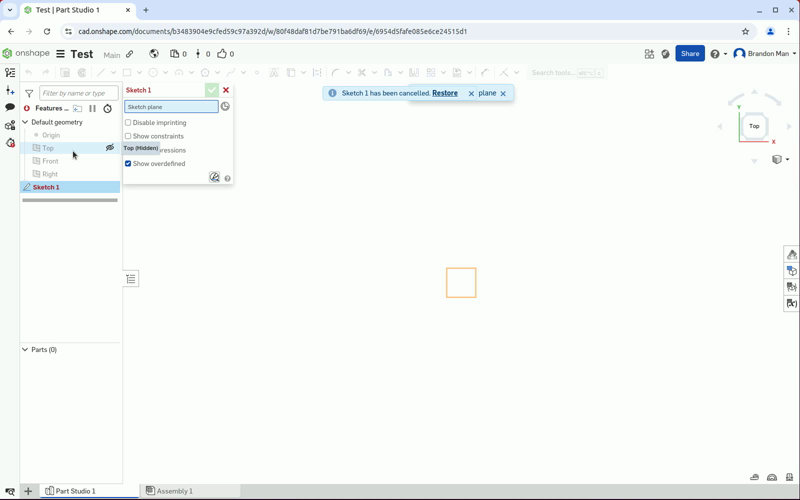
click(73, 150)
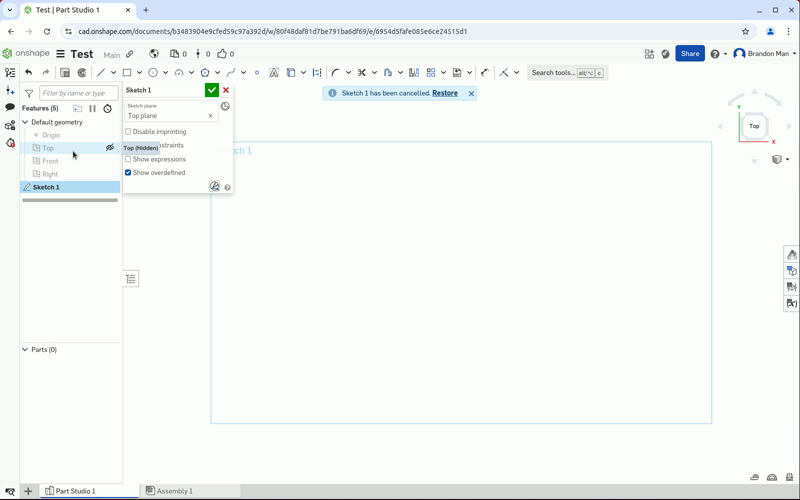
mouse_move(73, 352)
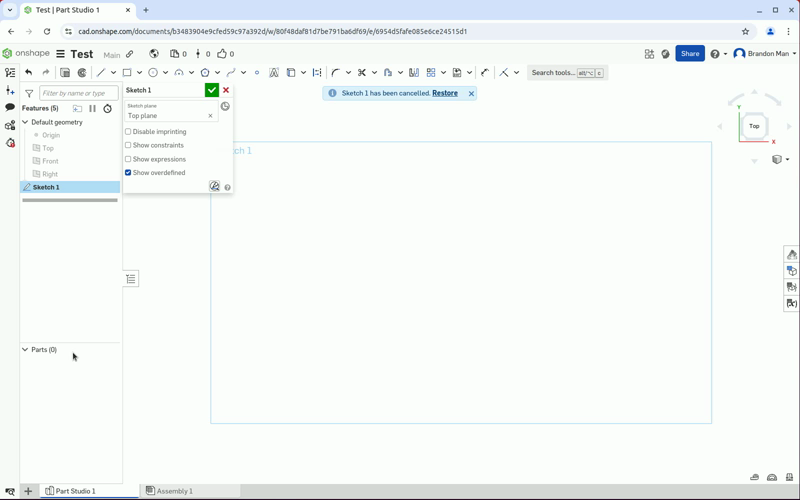
key(y)
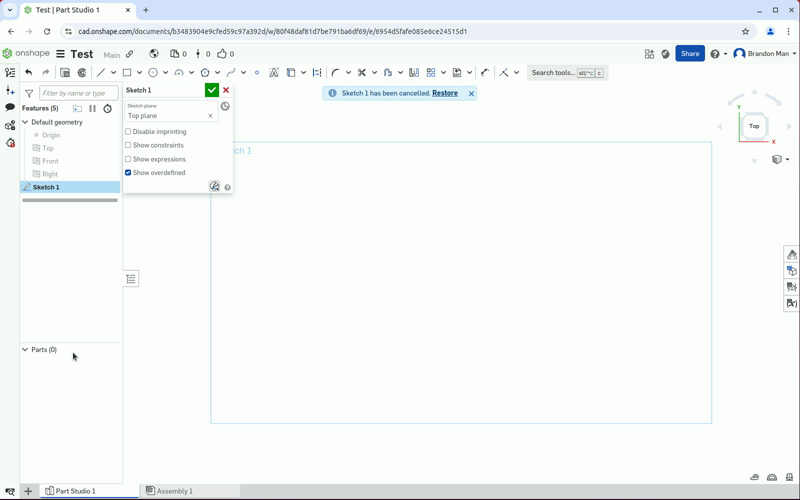
key(c)
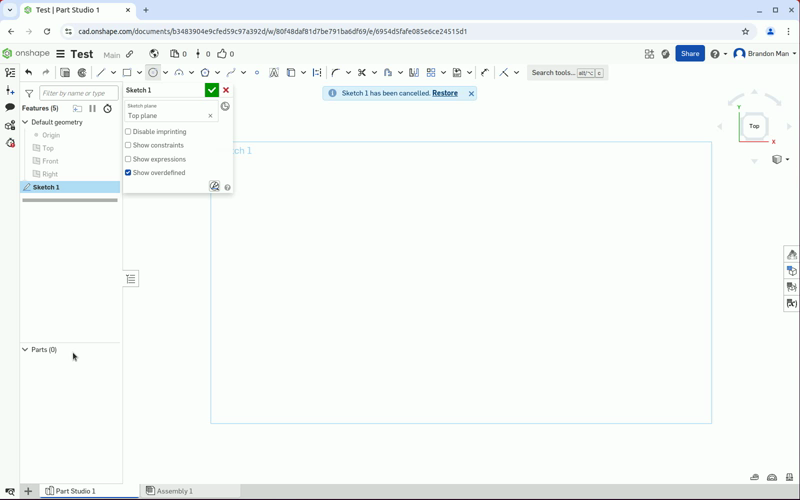
key_down(shift)
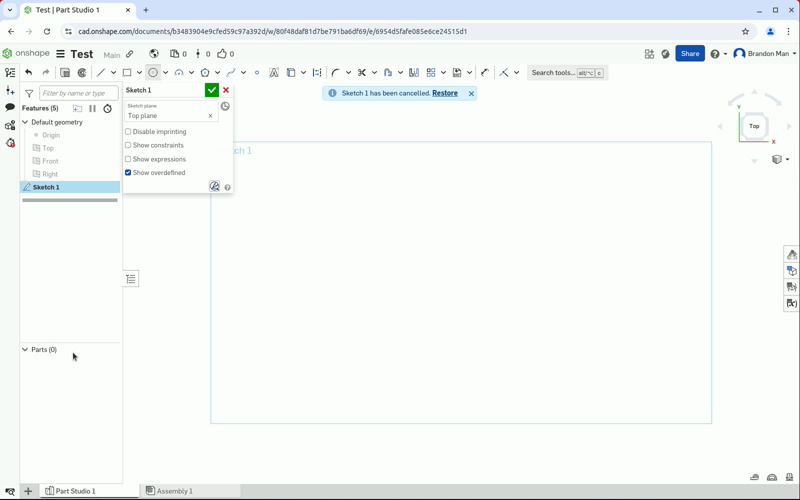
mouse_move(461, 282)
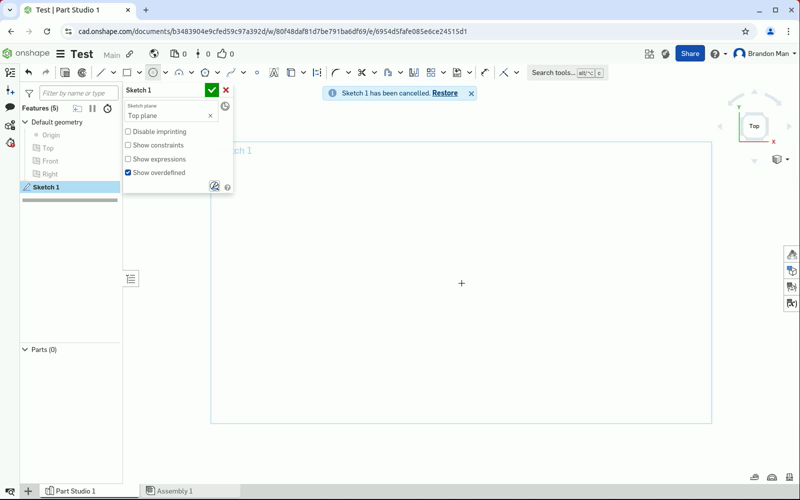
click(461, 282)
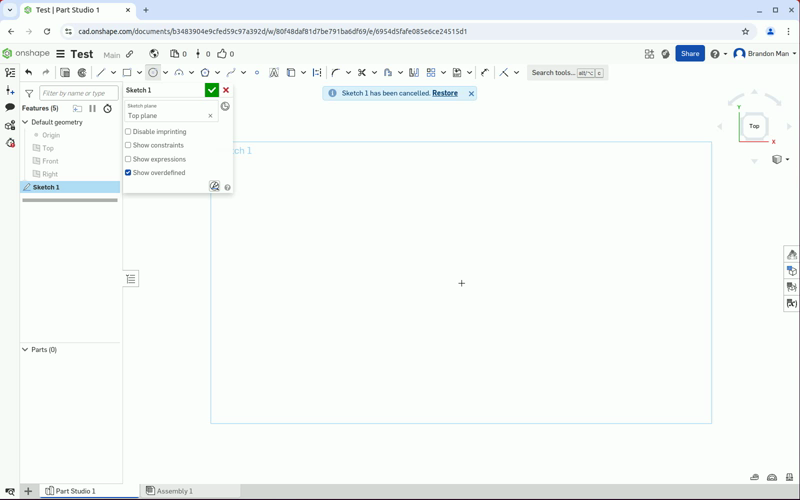
key_up(shift)
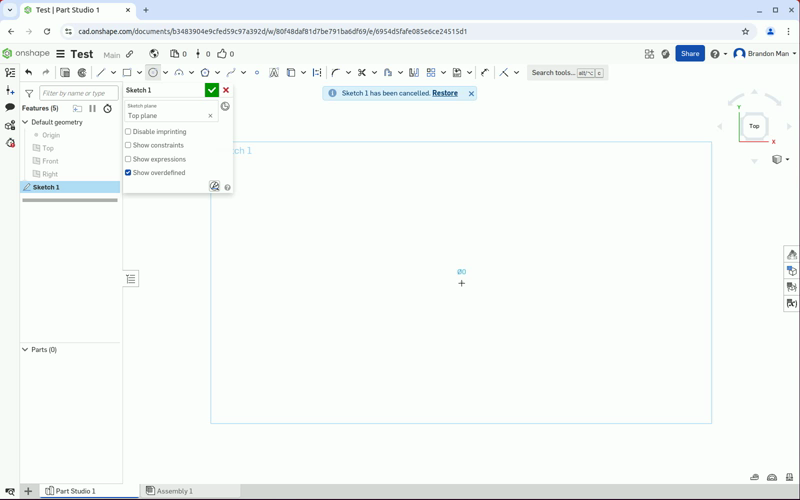
mouse_move(487, 282)
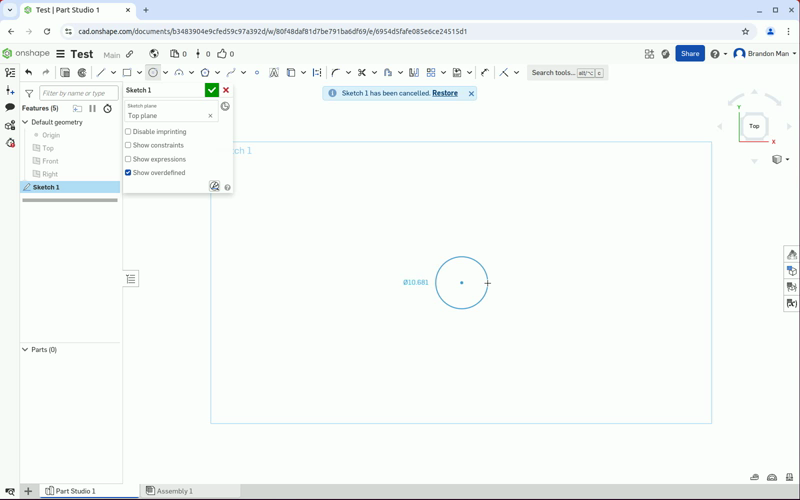
click(487, 282)
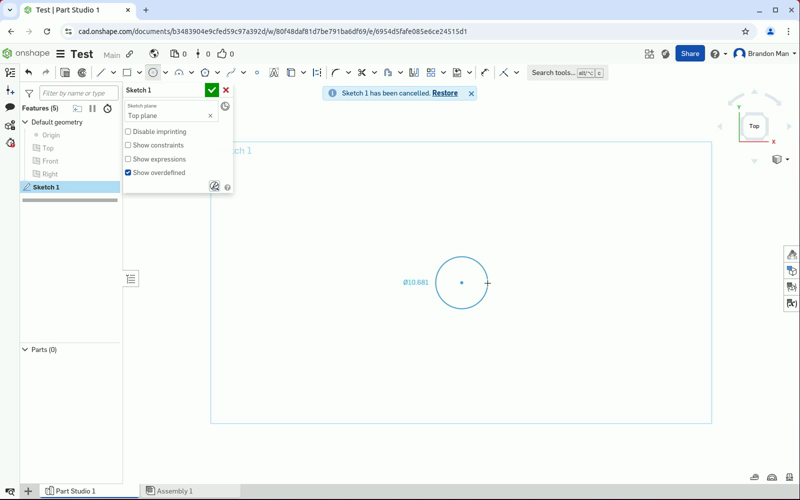
key(esc)
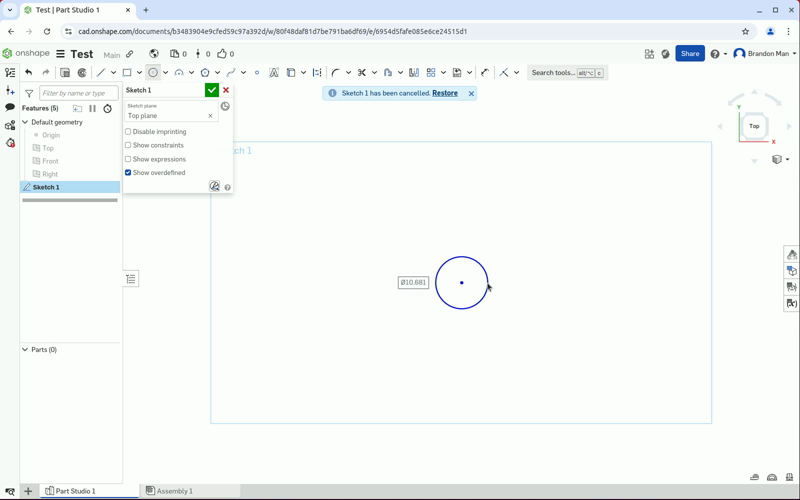
key(c)
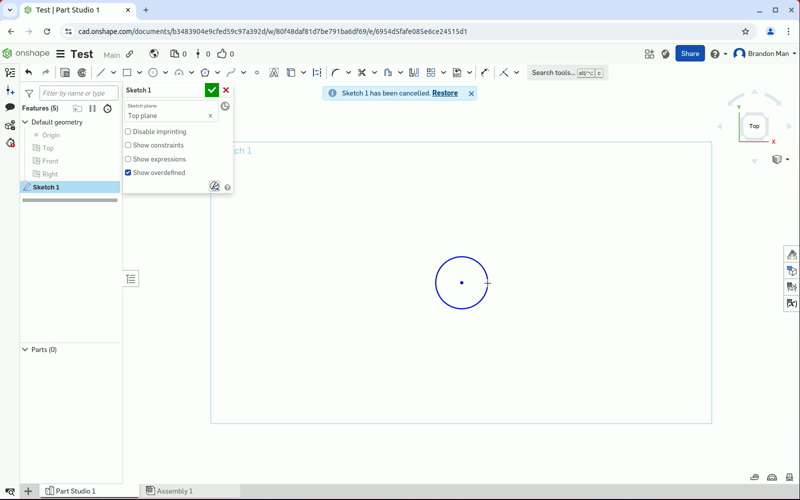
key_down(shift)
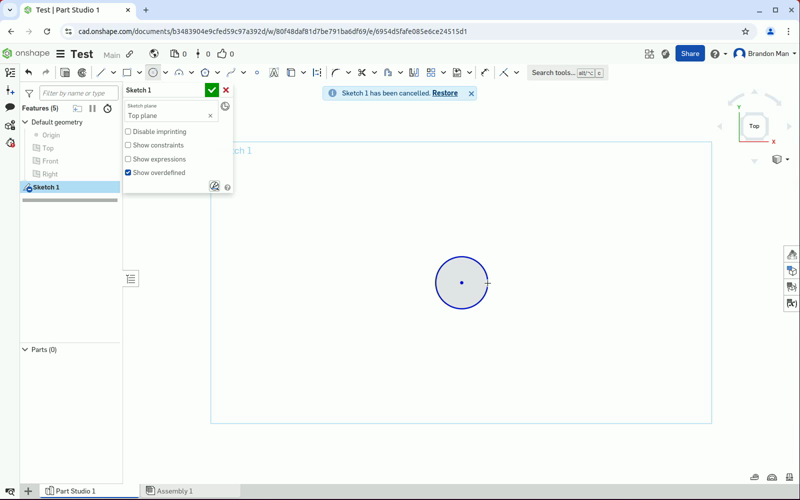
mouse_move(461, 282)
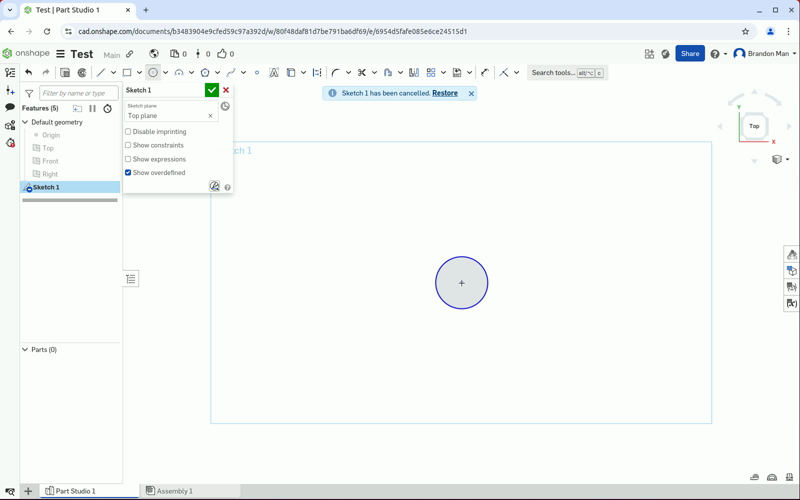
click(461, 282)
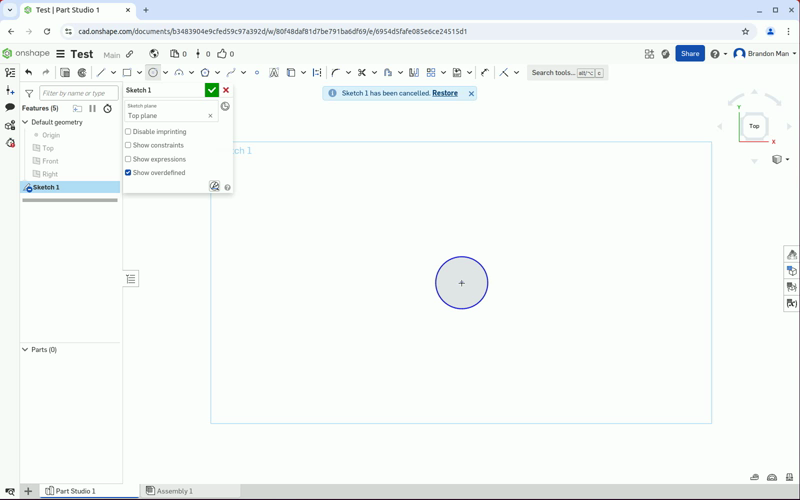
key_up(shift)
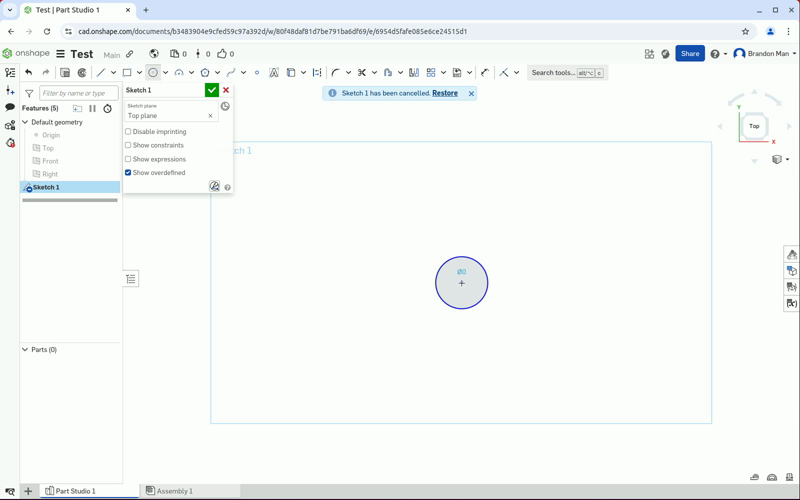
mouse_move(475, 282)
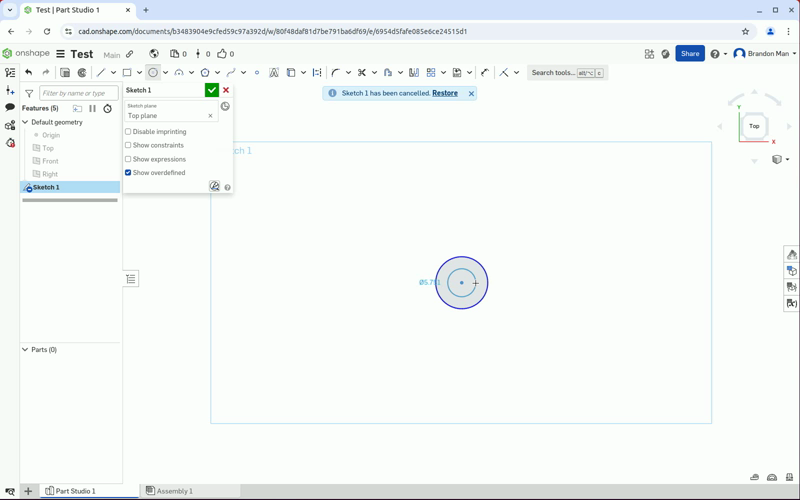
click(475, 282)
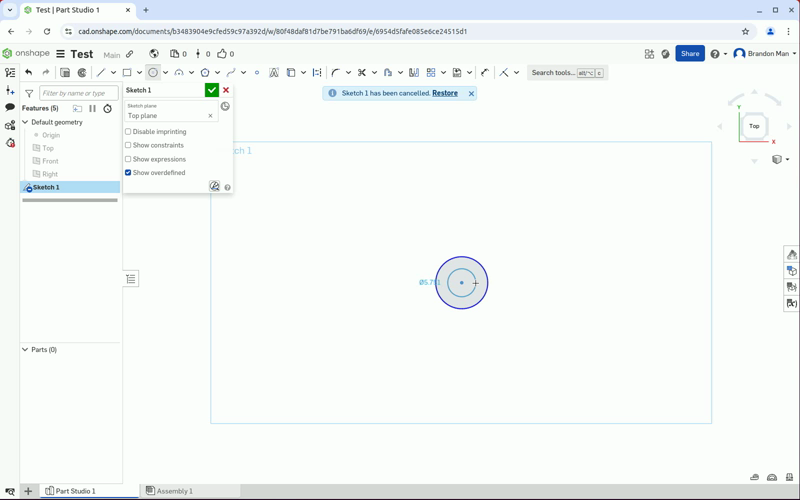
key(esc)
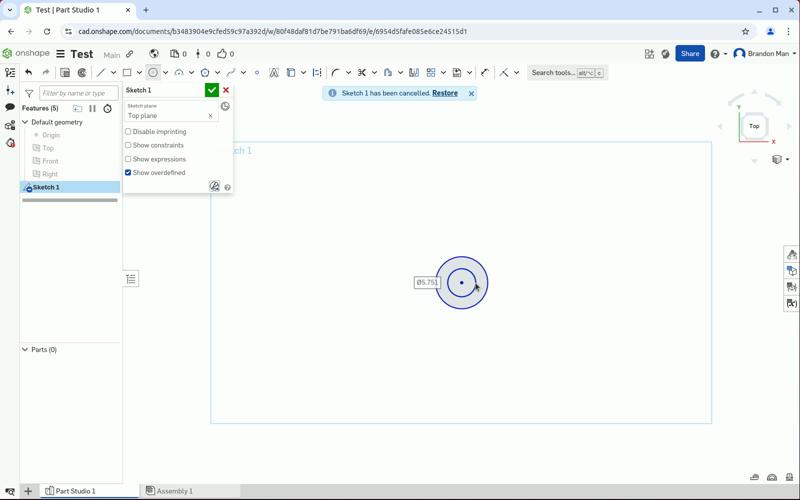
mouse_move(442, 283)
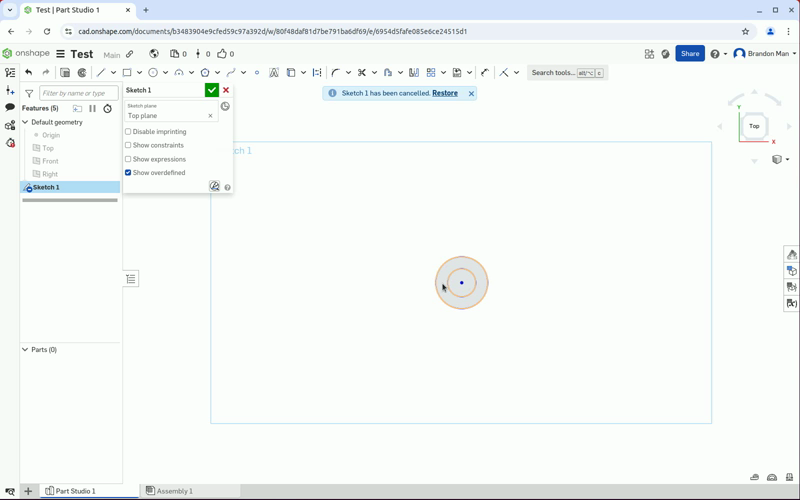
scroll(6)
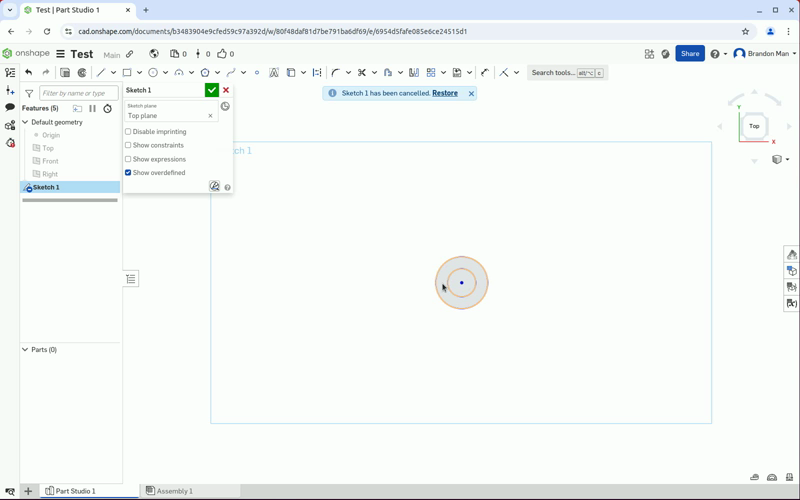
scroll(6)
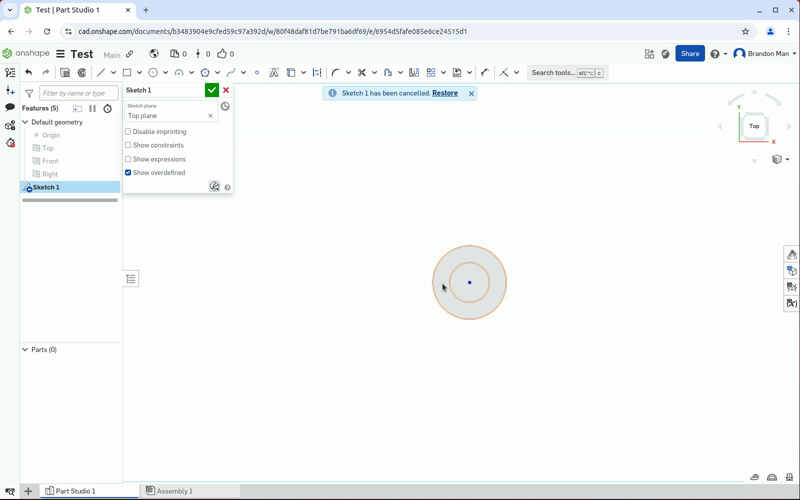
scroll(6)
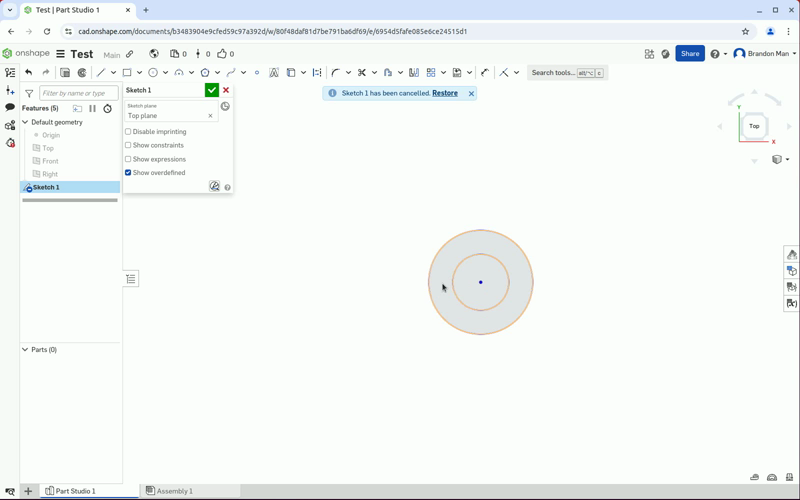
scroll(6)
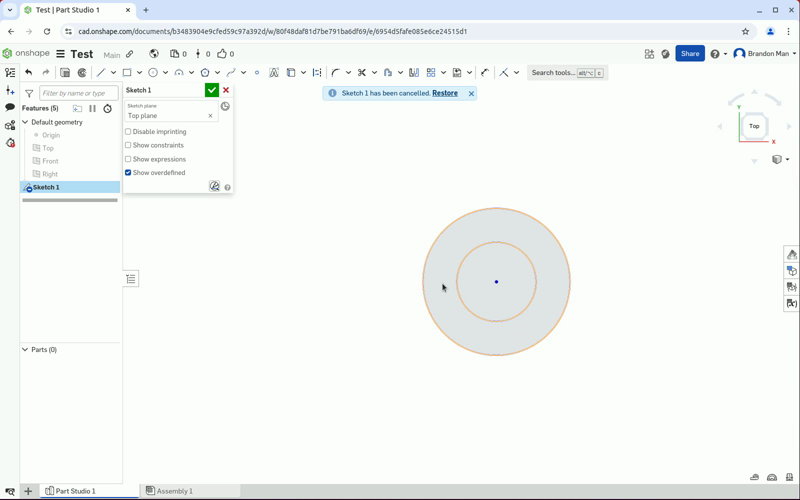
scroll(6)
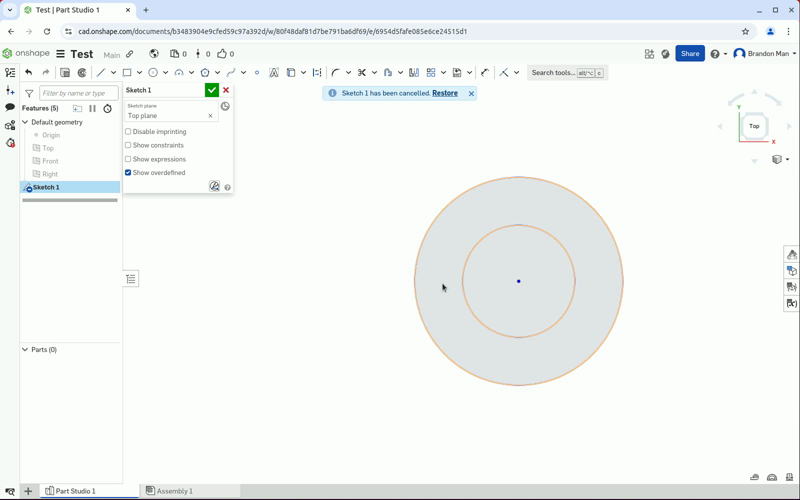
scroll(6)
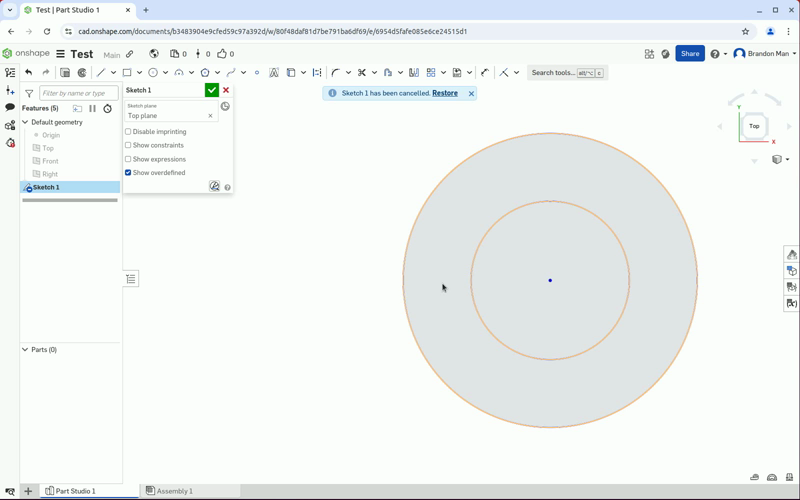
scroll(6)
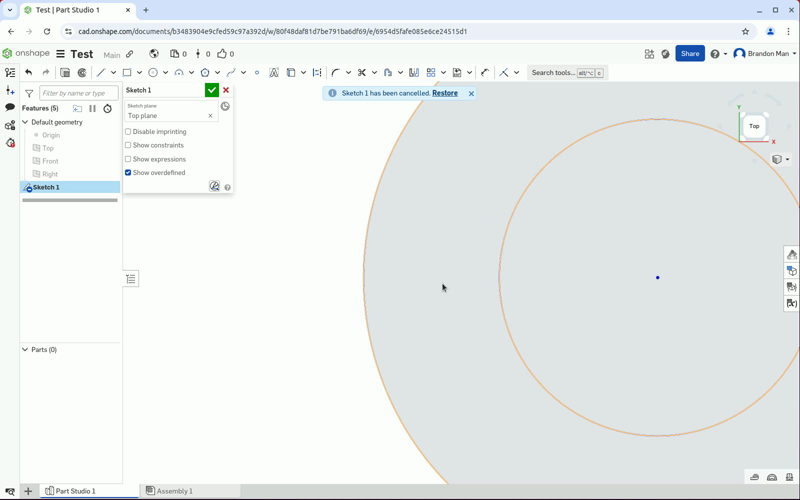
click(442, 283)
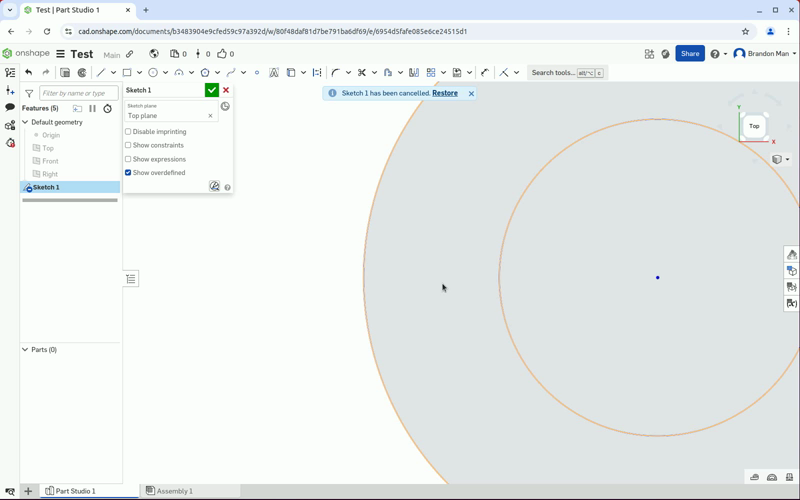
scroll(-6)
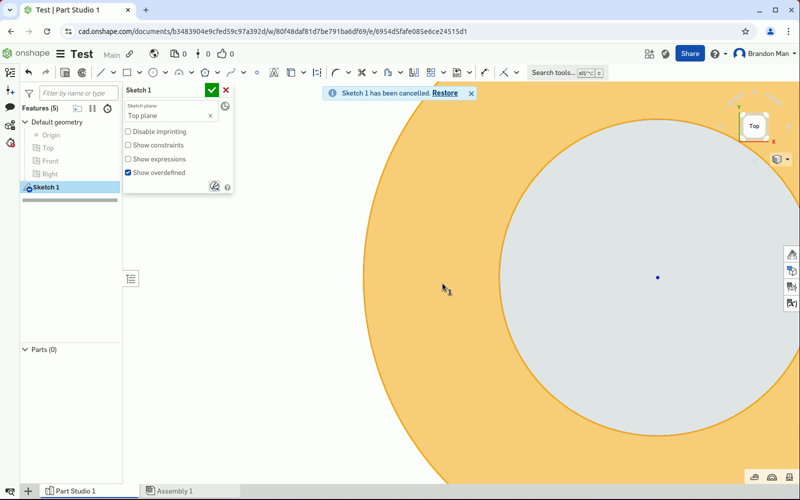
scroll(-6)
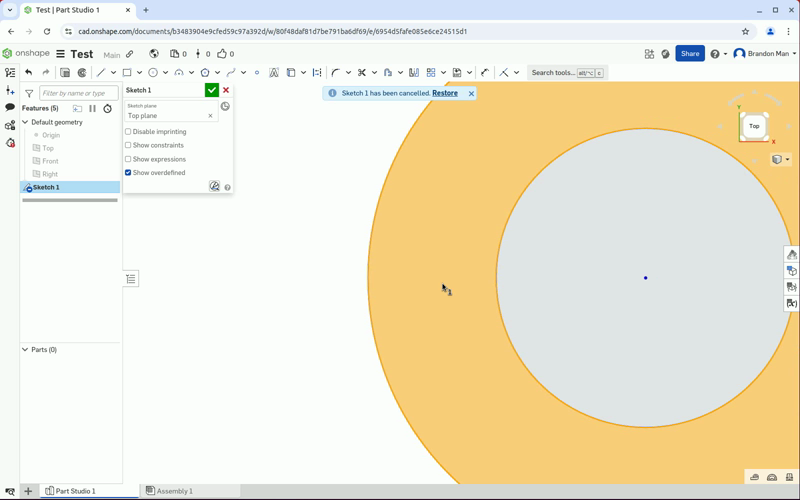
scroll(-6)
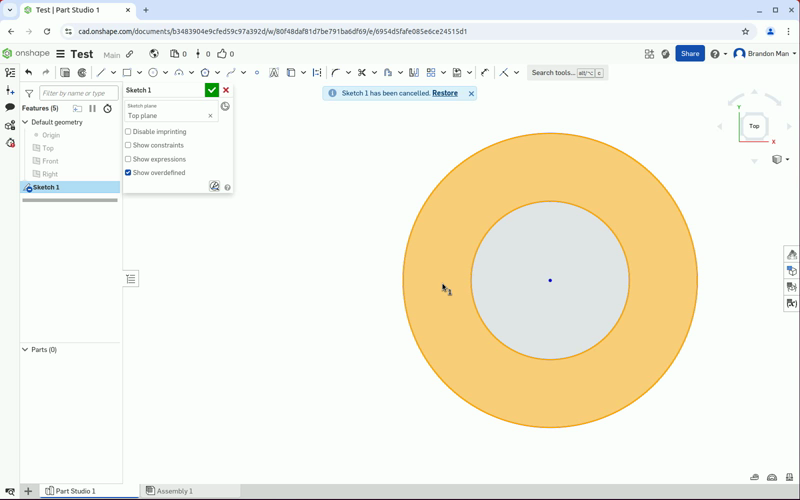
scroll(-6)
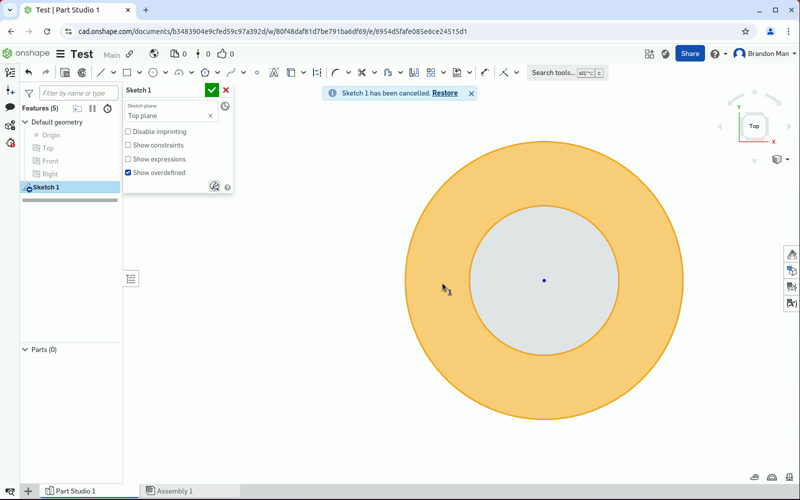
scroll(-6)
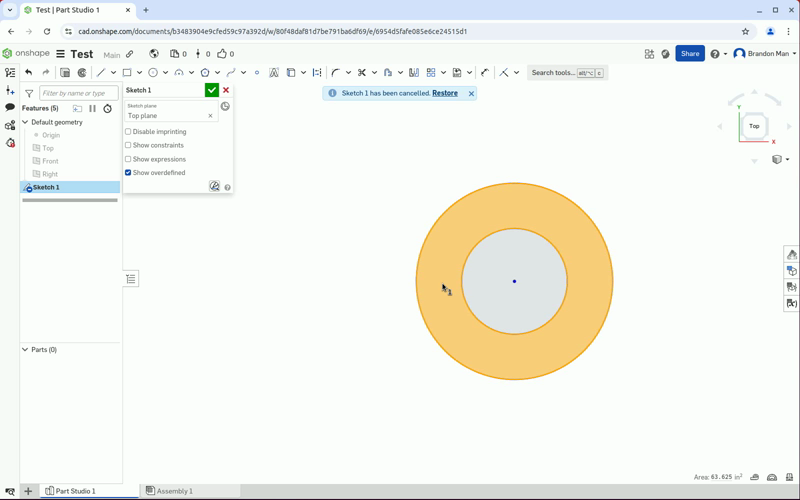
scroll(-6)
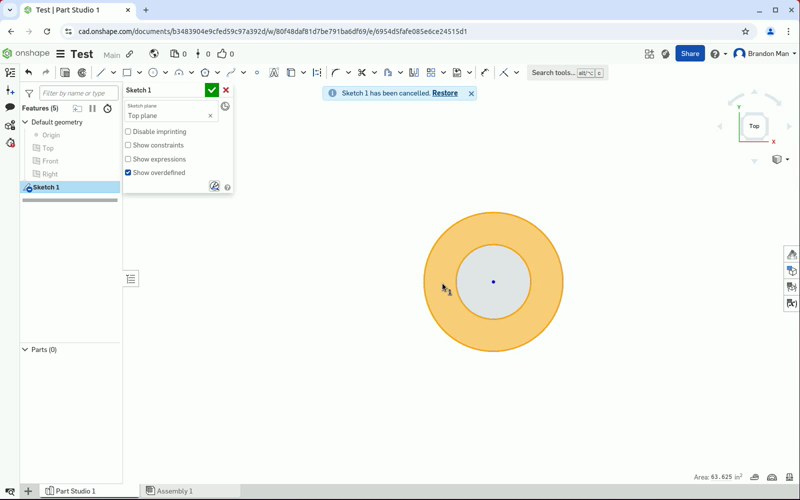
scroll(-6)
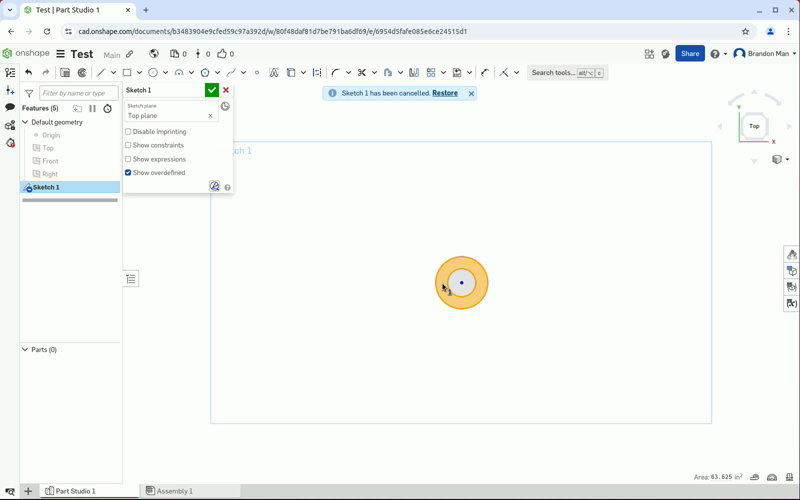
mouse_move(73, 352)
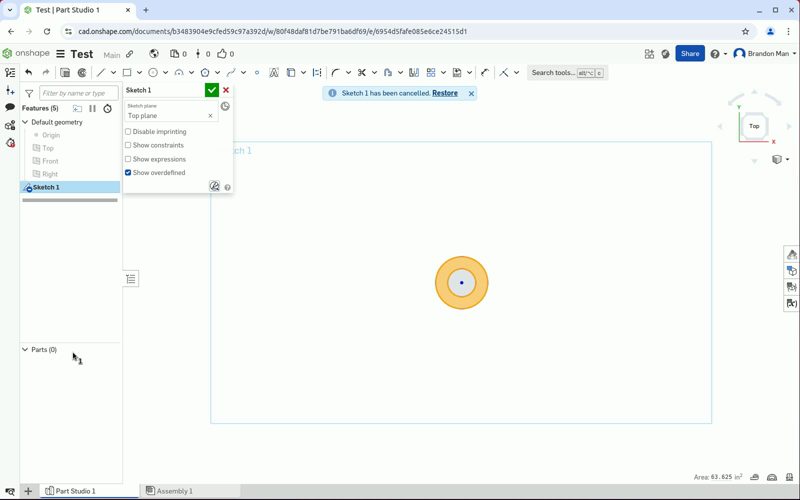
key(shift+y)
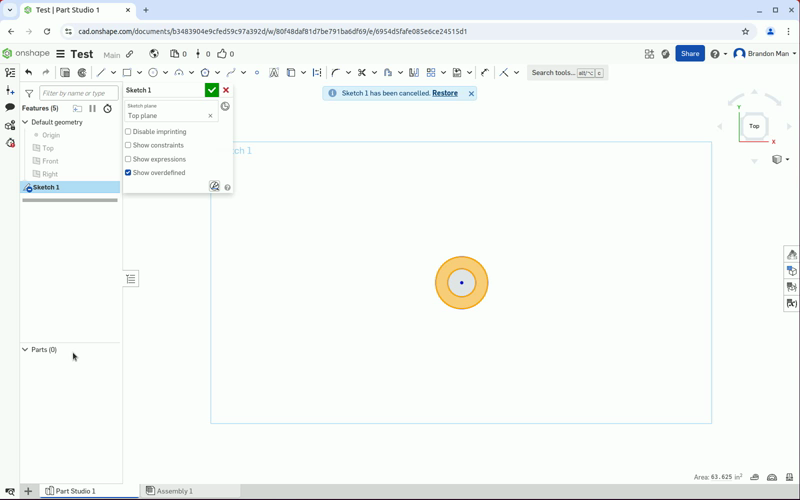
key(shift+e)
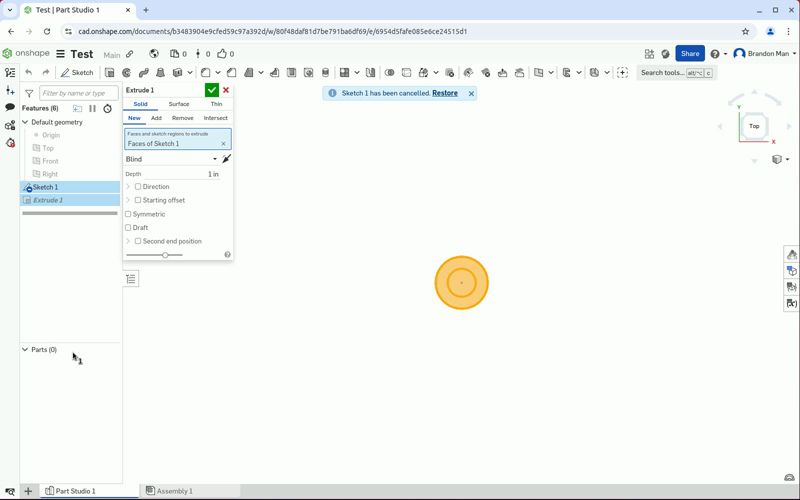
mouse_move(143, 106)
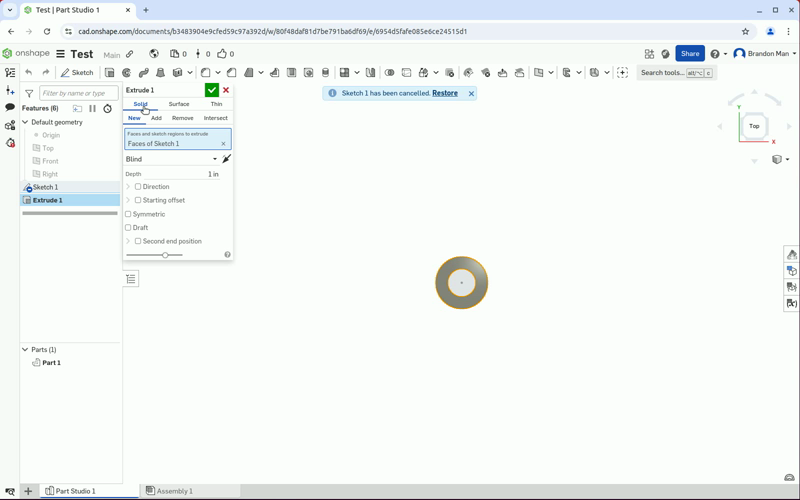
click(143, 106)
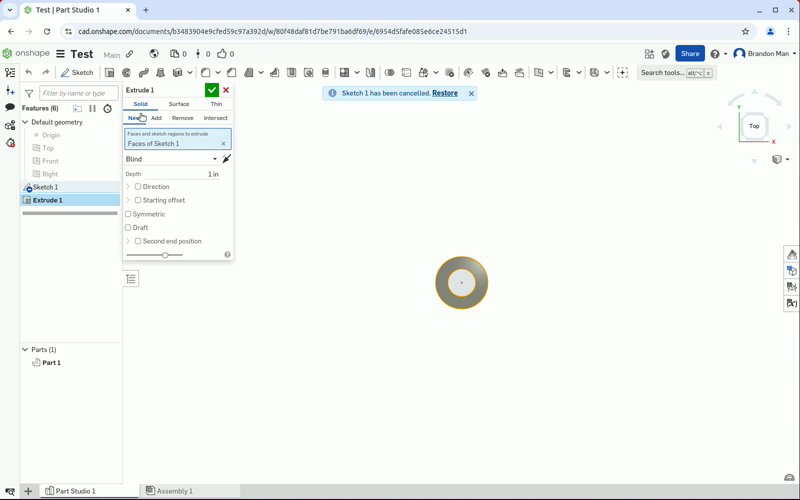
mouse_move(137, 120)
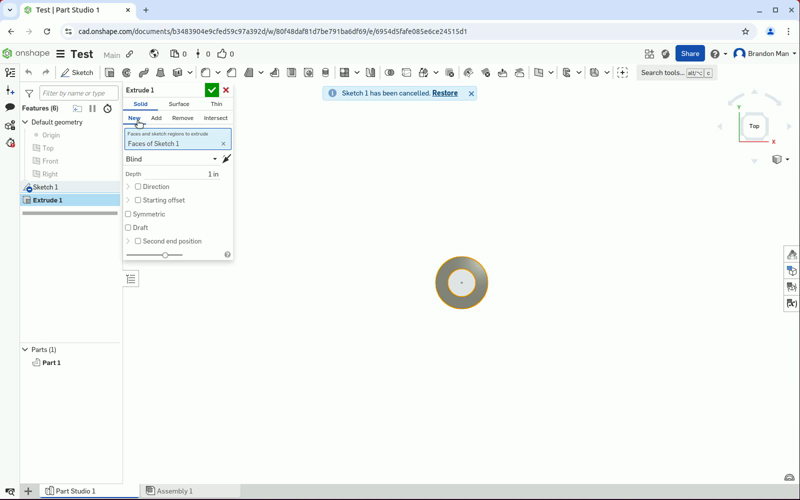
click(137, 120)
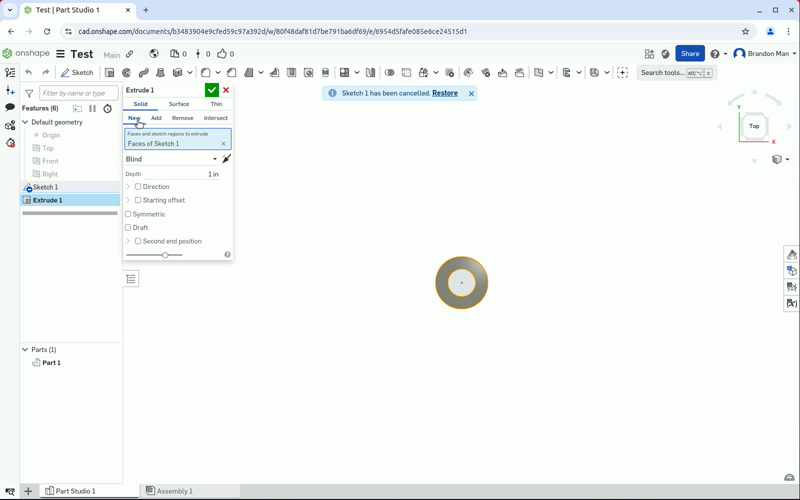
key(tab, 4)
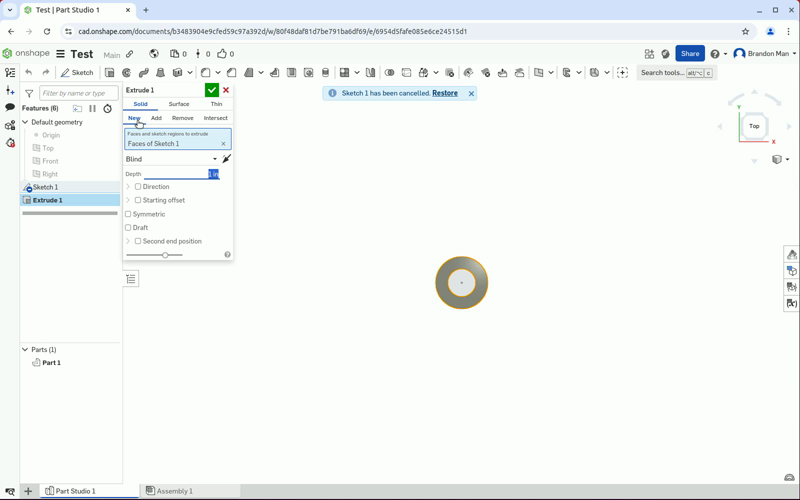
text(46.216)
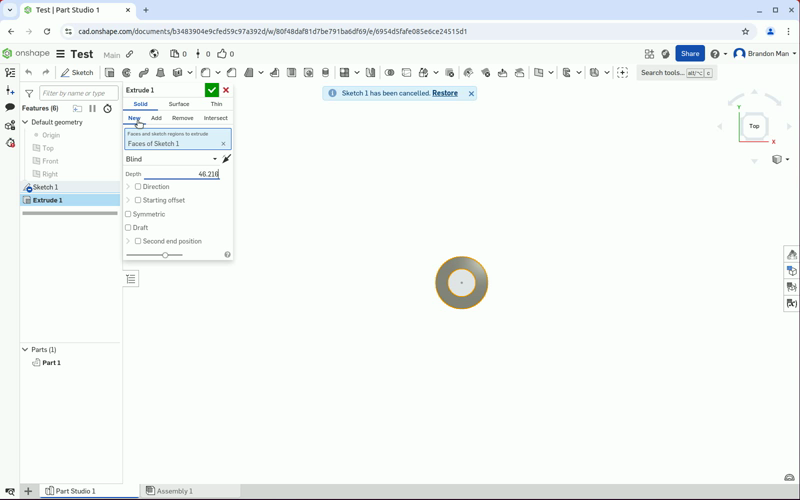
key(tab, 3)
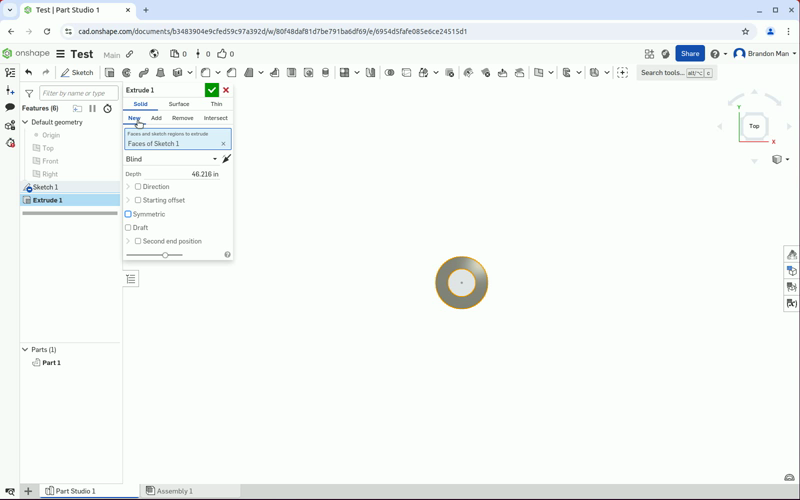
key(space)
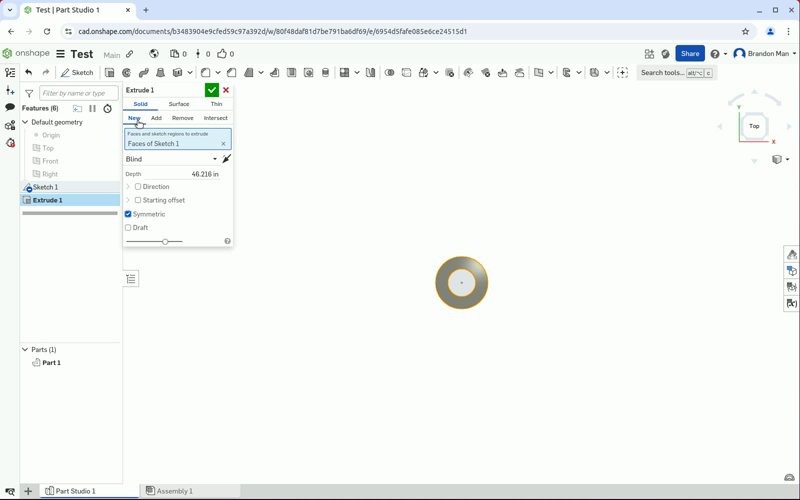
key(enter)
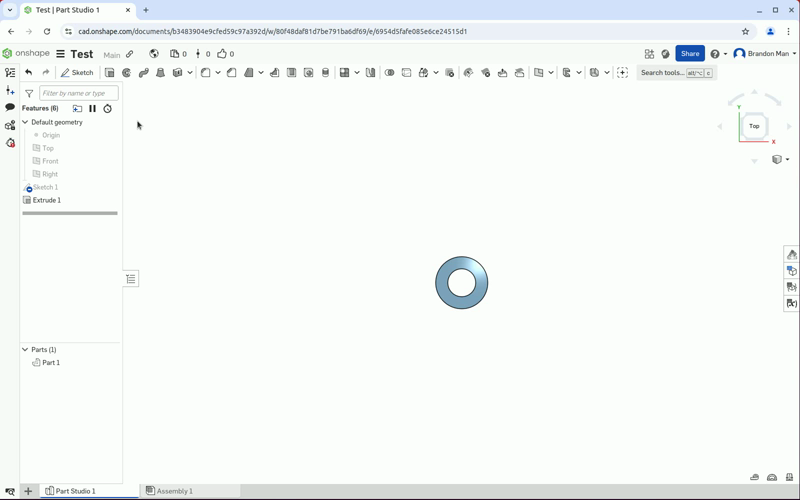
key(shift+h)
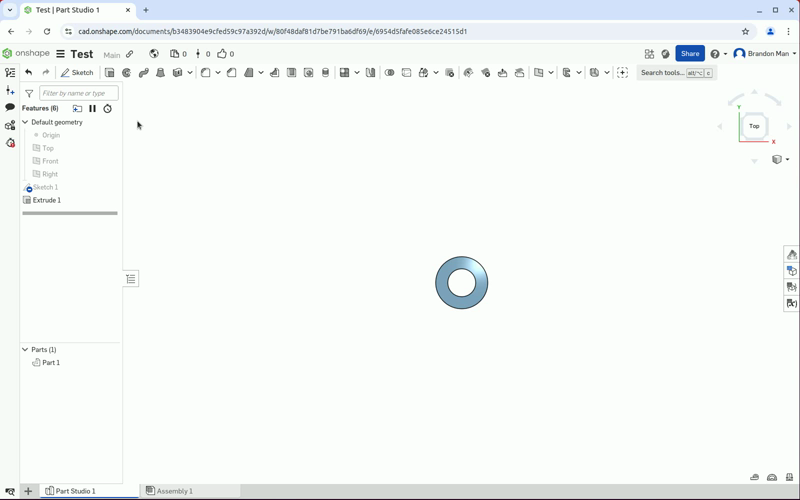
key(shift+h)
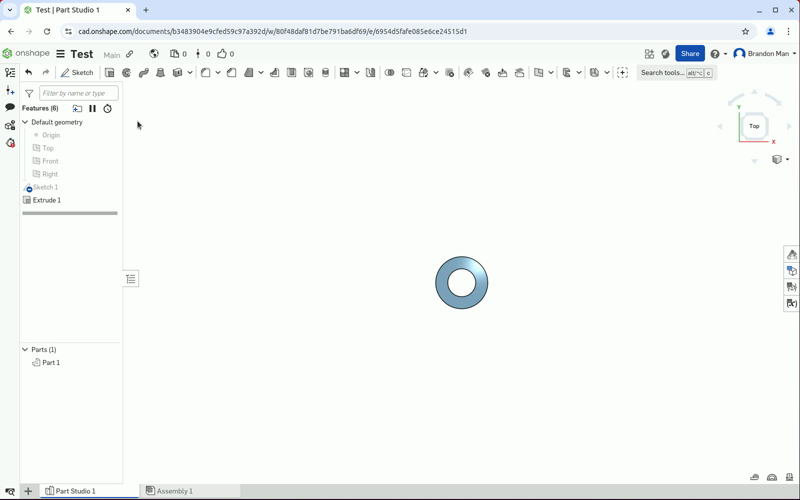
mouse_move(73, 189)
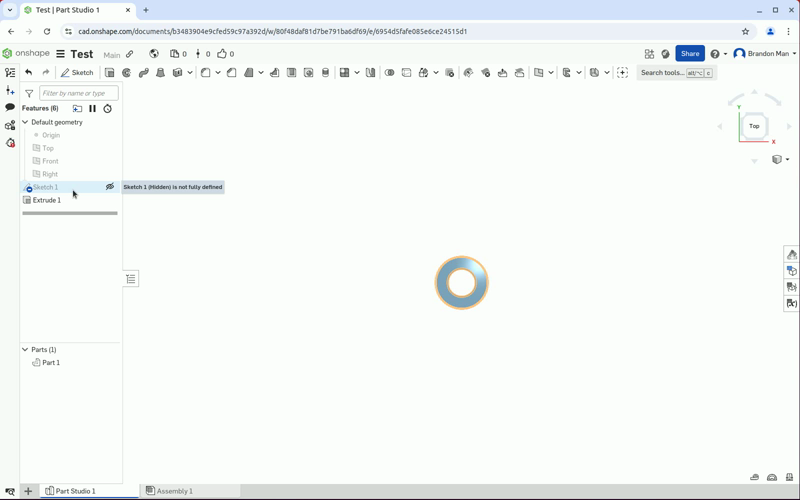
click(73, 189)
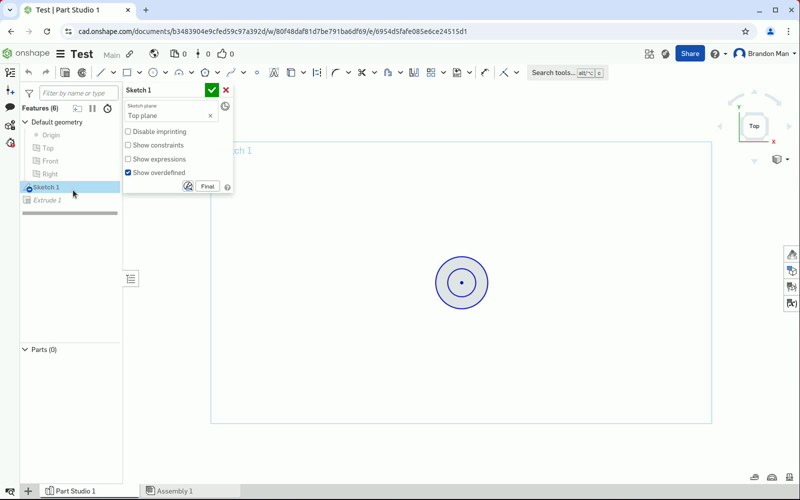
mouse_move(229, 92)
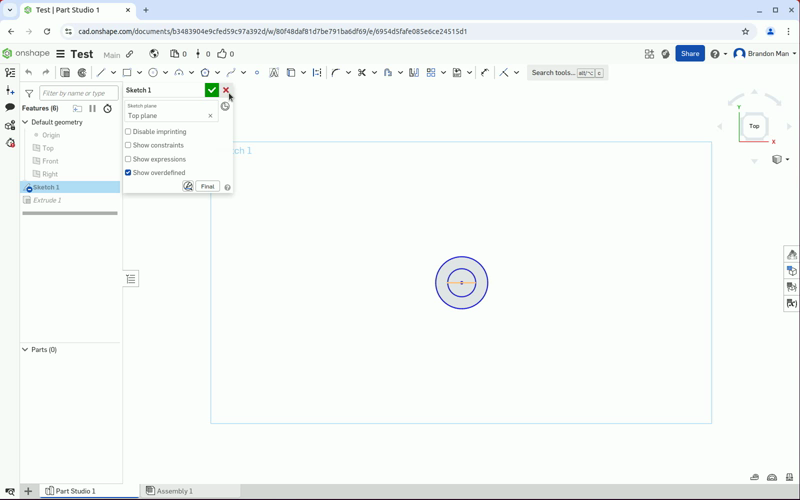
click(229, 92)
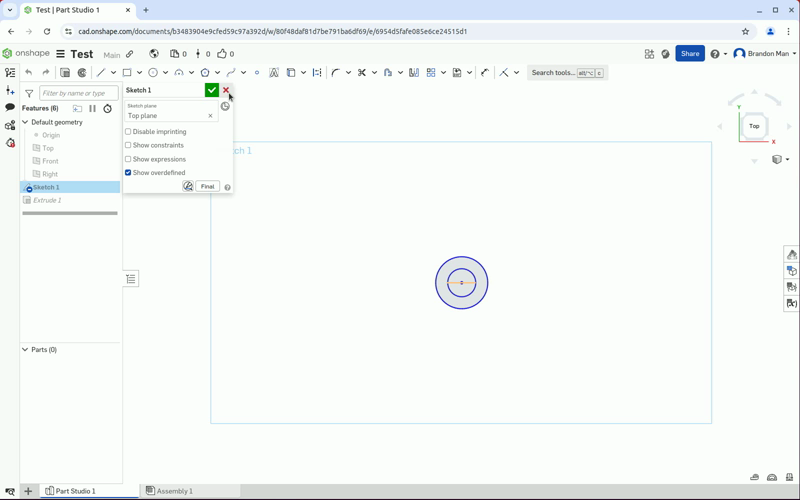
key(shift+s)
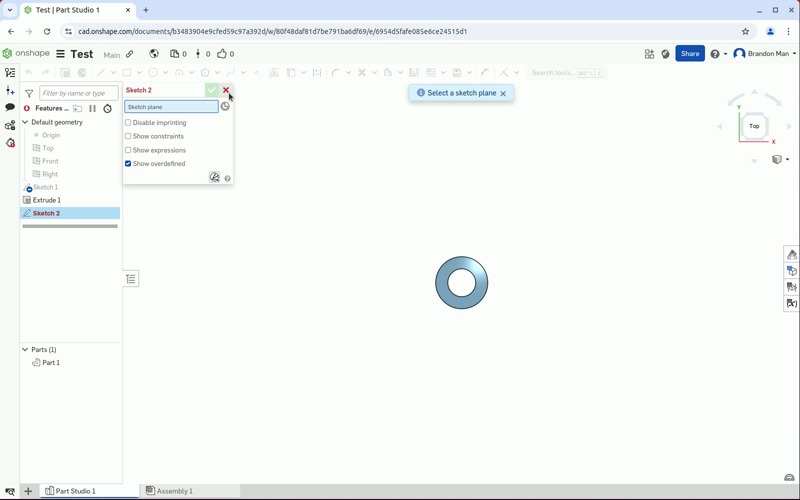
mouse_move(73, 150)
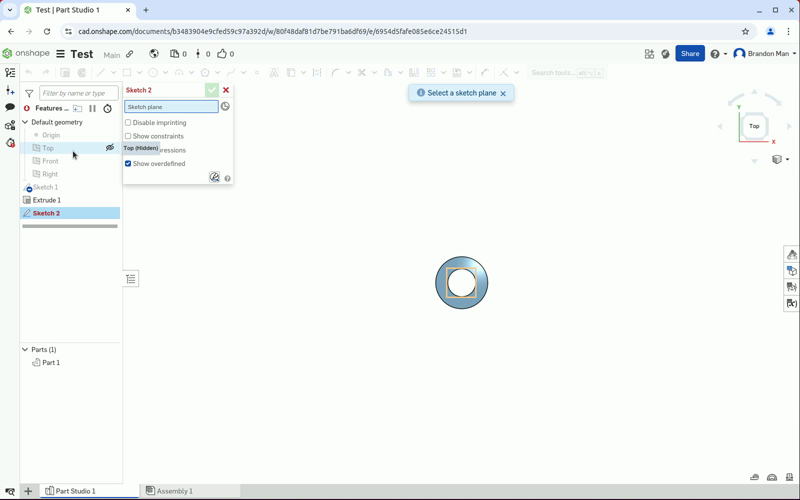
click(73, 150)
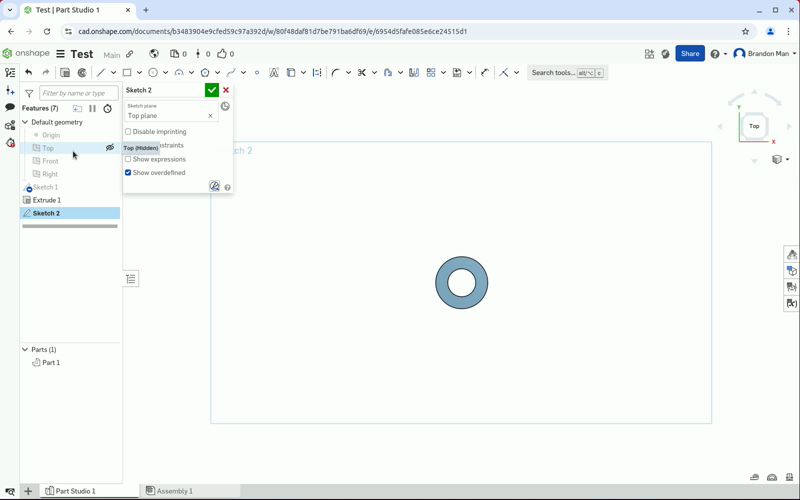
mouse_move(73, 352)
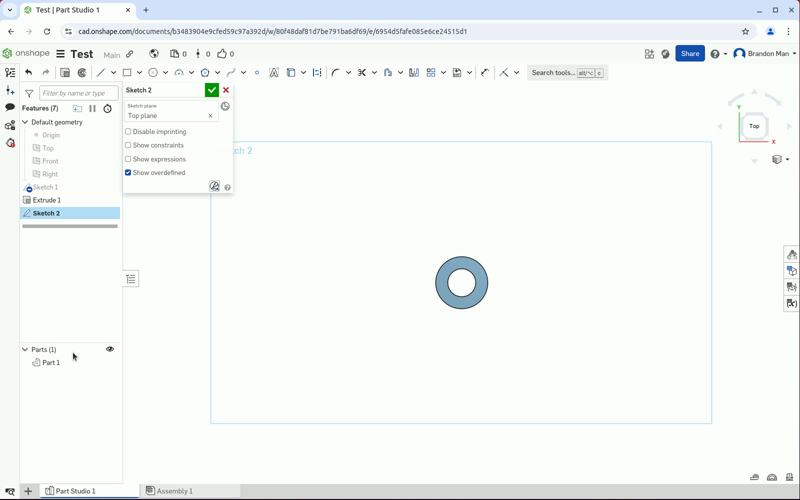
key(y)
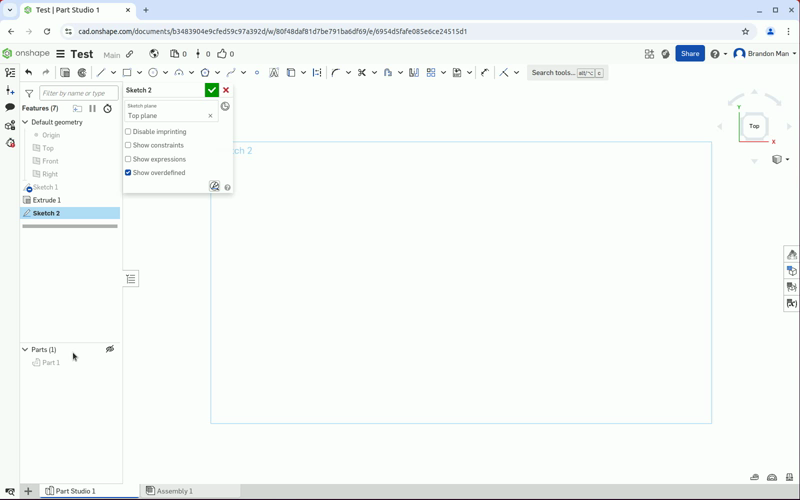
key(c)
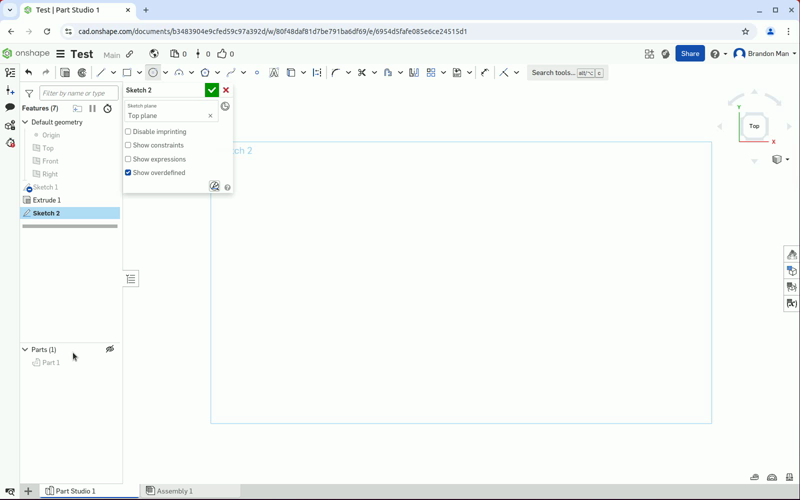
key_down(shift)
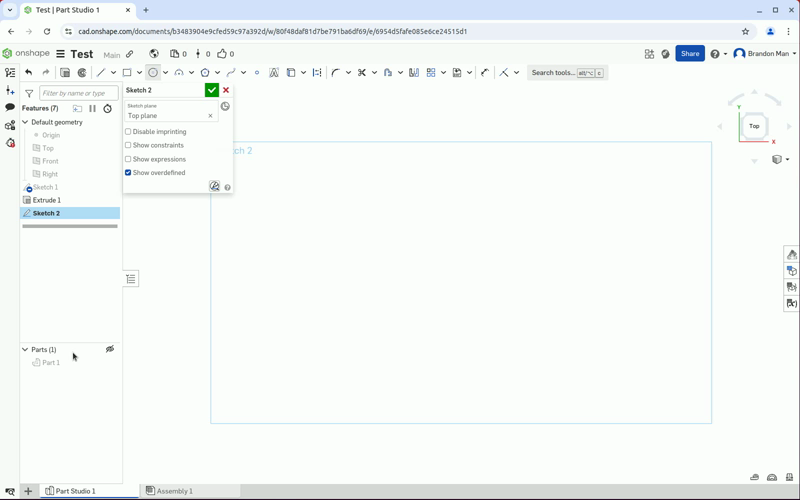
mouse_move(461, 282)
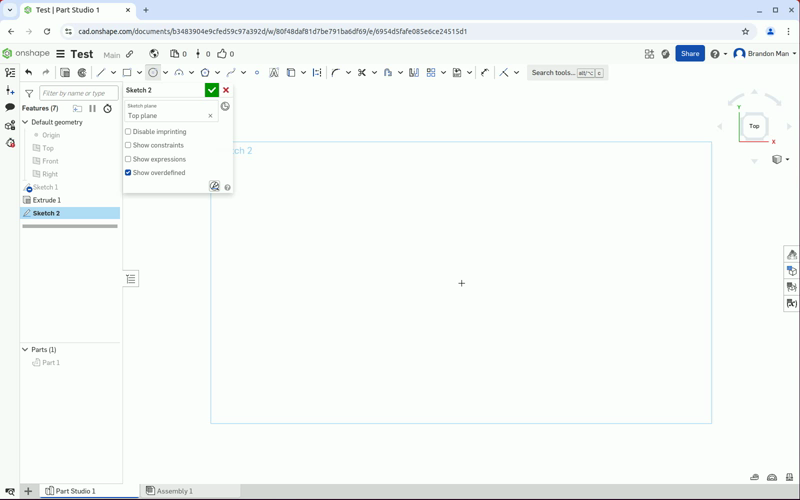
click(461, 282)
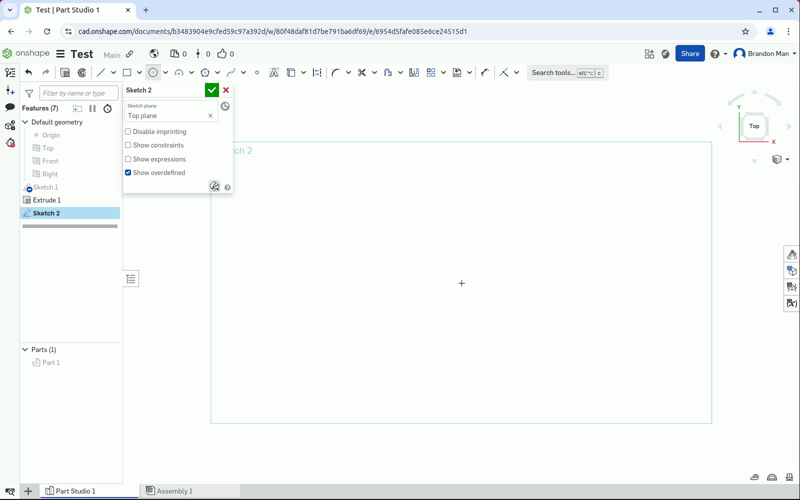
key_up(shift)
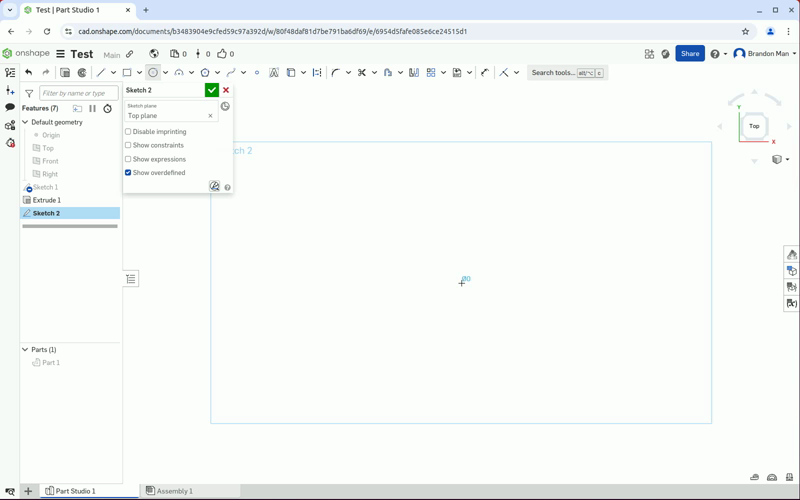
mouse_move(487, 282)
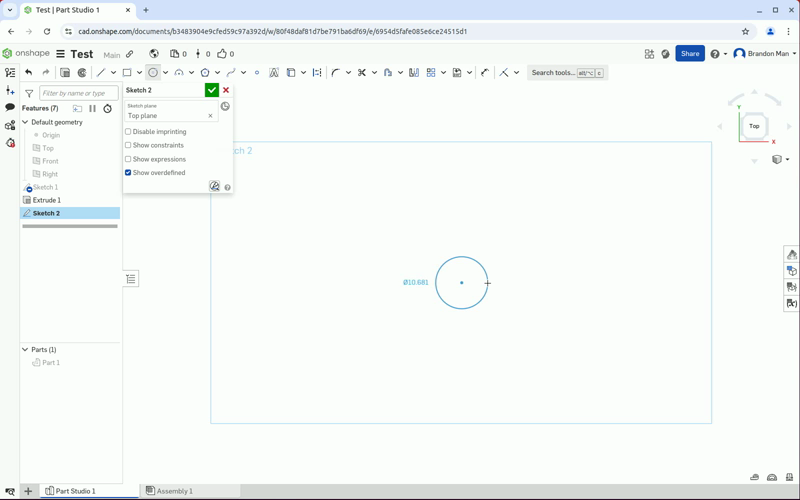
click(487, 282)
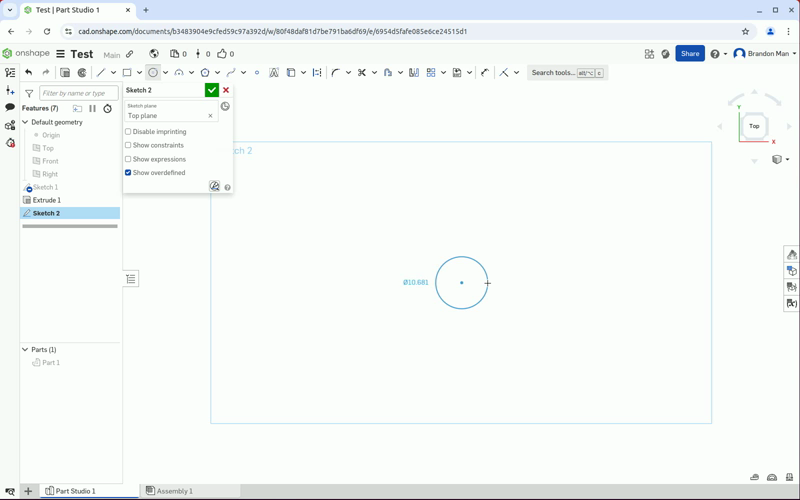
key(esc)
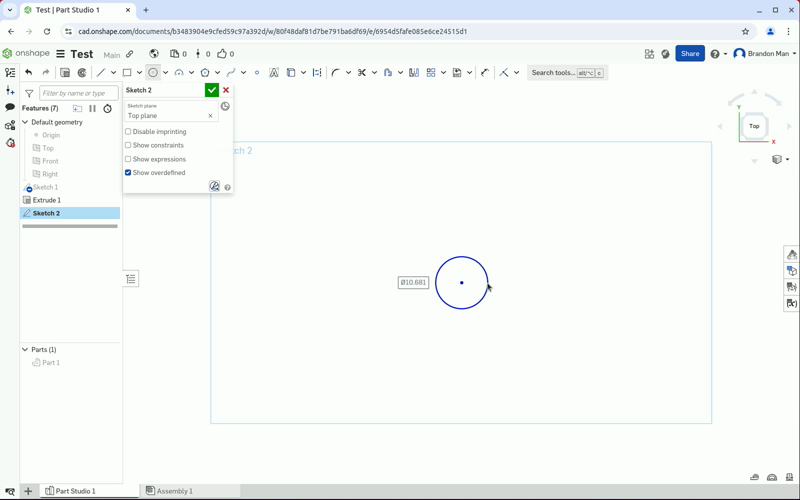
key(c)
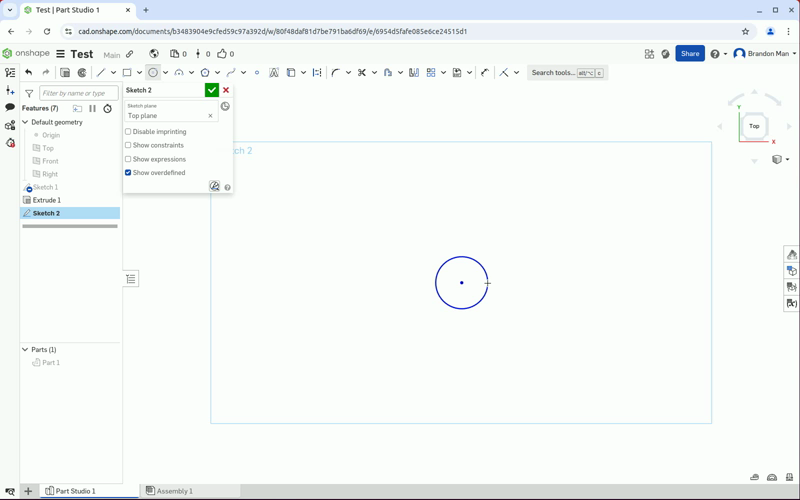
key_down(shift)
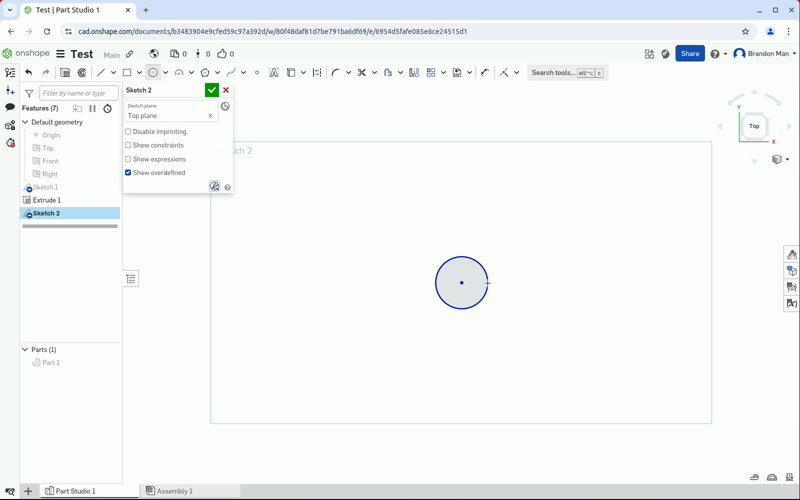
mouse_move(461, 282)
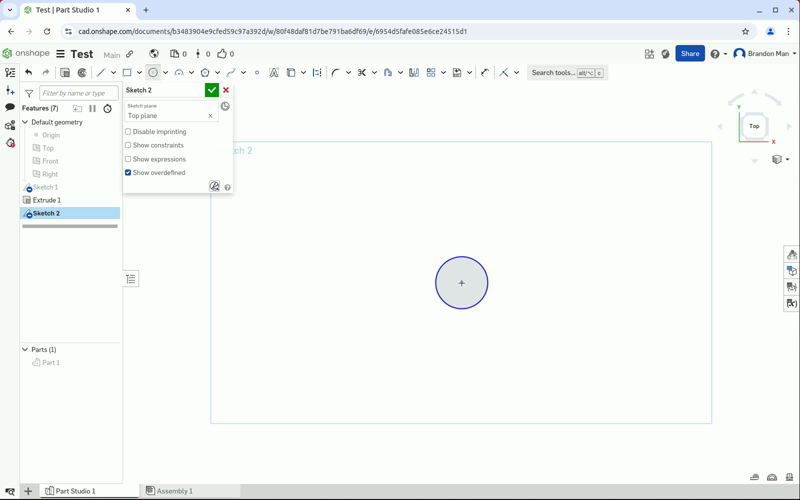
click(461, 282)
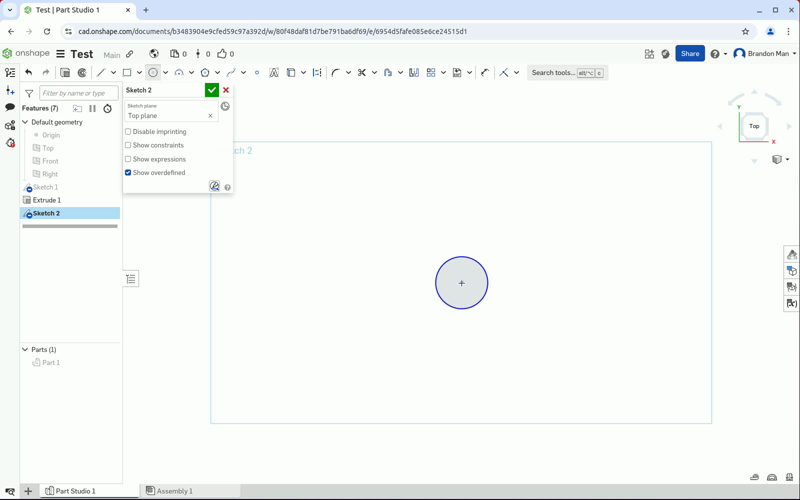
key_up(shift)
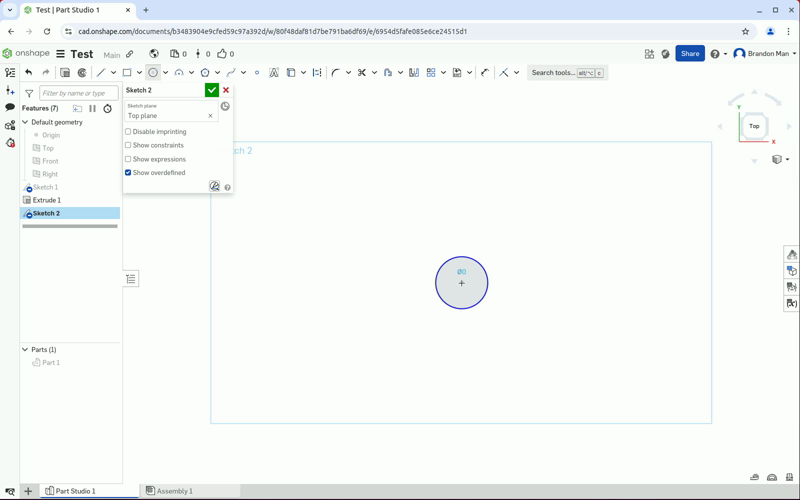
mouse_move(475, 282)
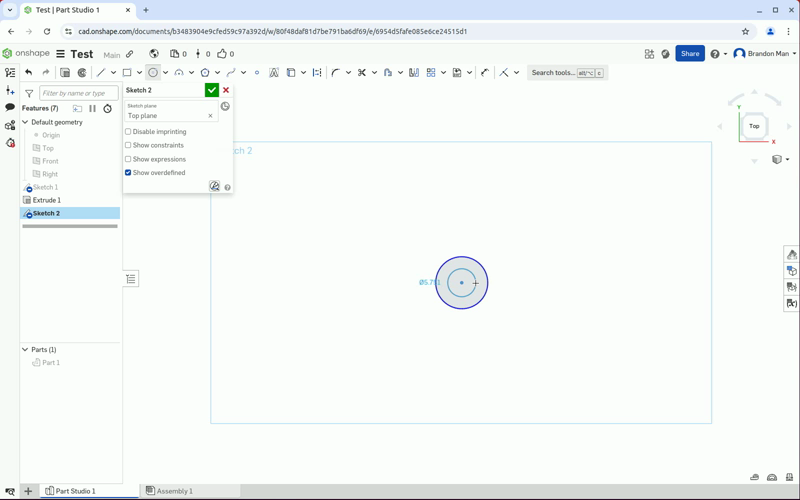
click(475, 282)
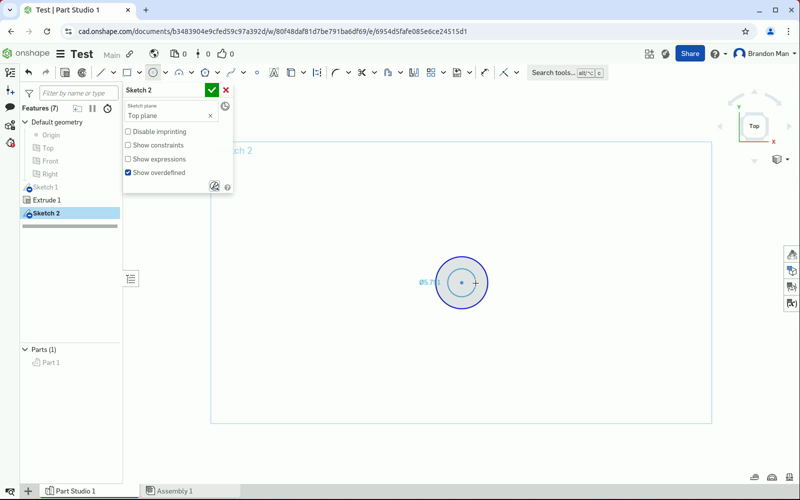
key(esc)
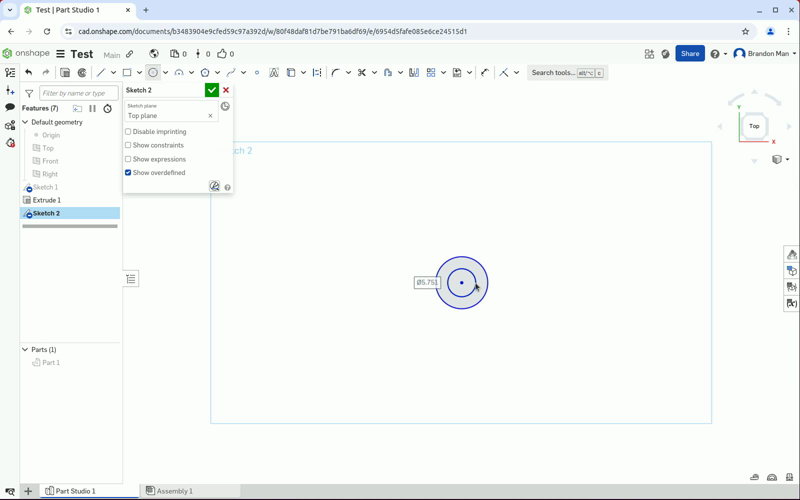
mouse_move(483, 288)
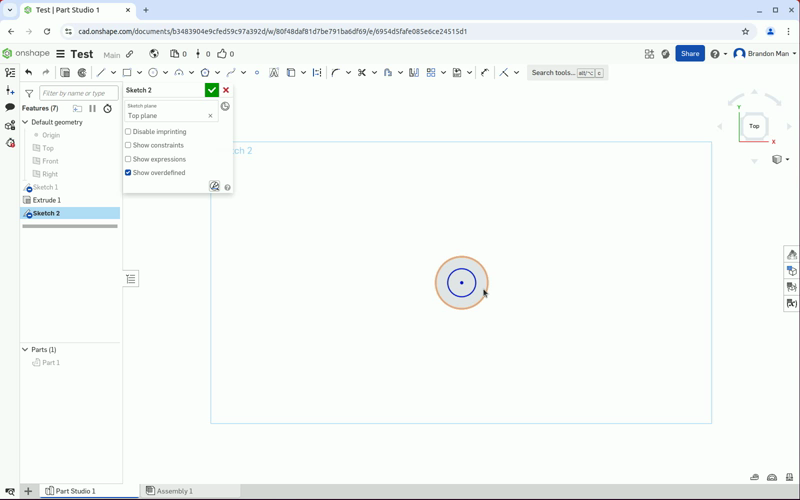
scroll(6)
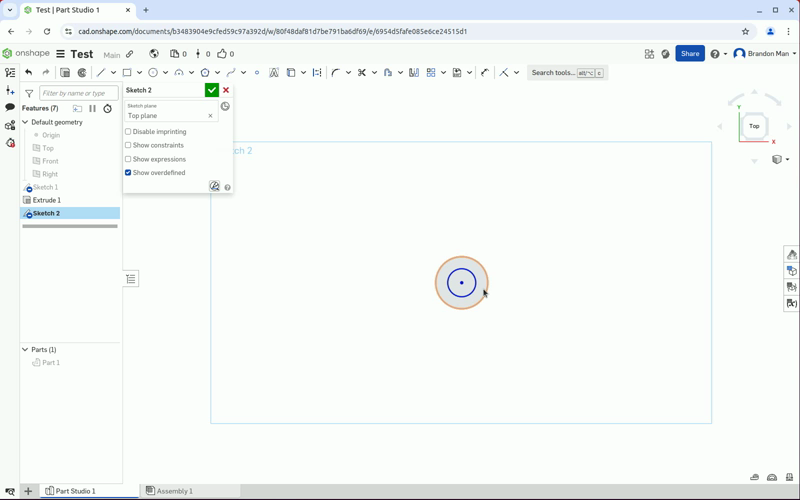
scroll(6)
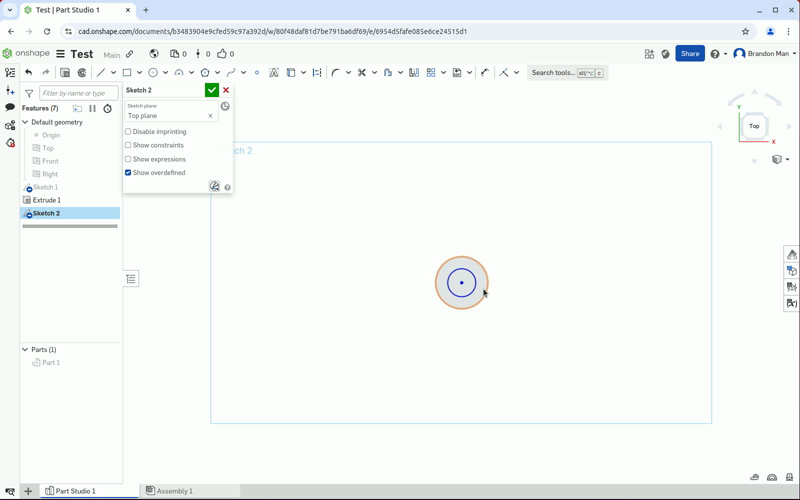
scroll(6)
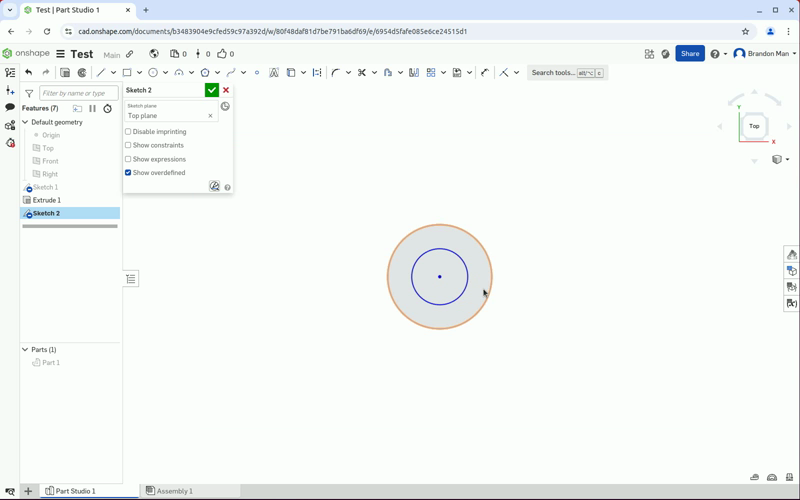
scroll(6)
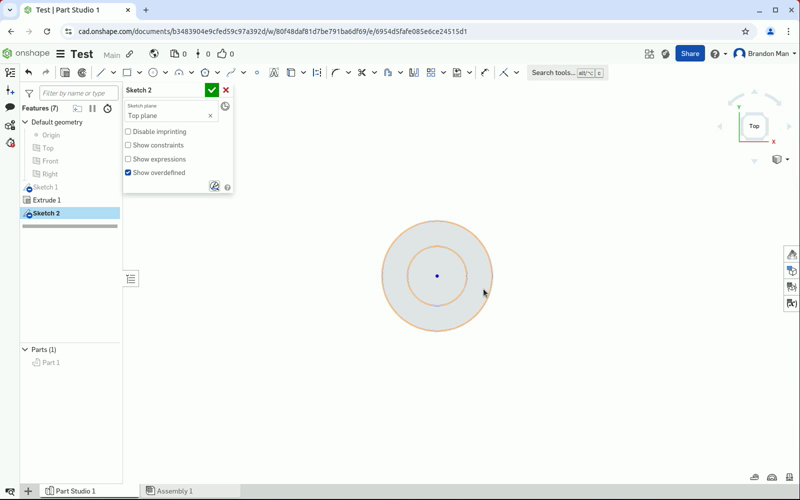
scroll(6)
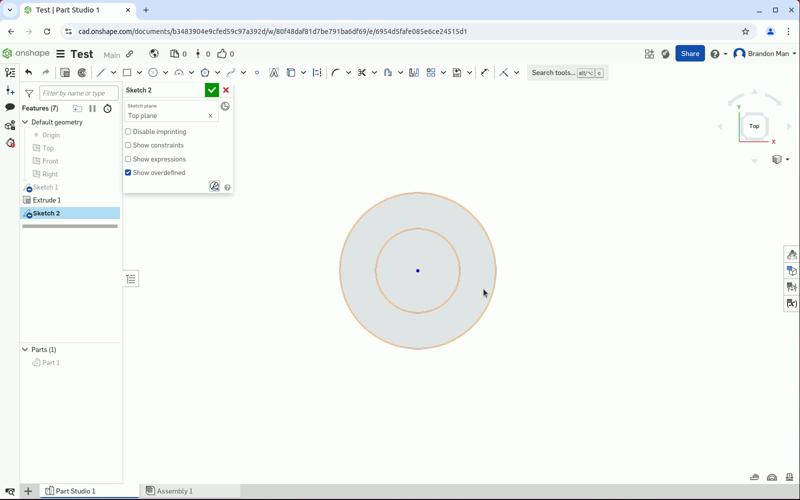
scroll(6)
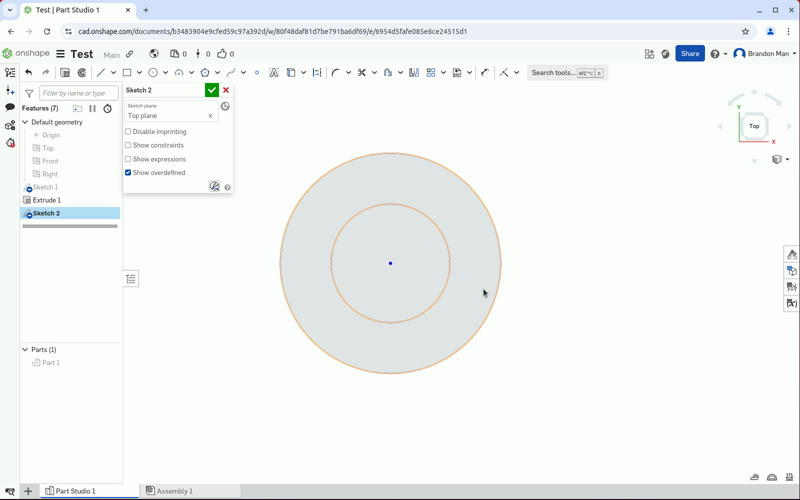
scroll(6)
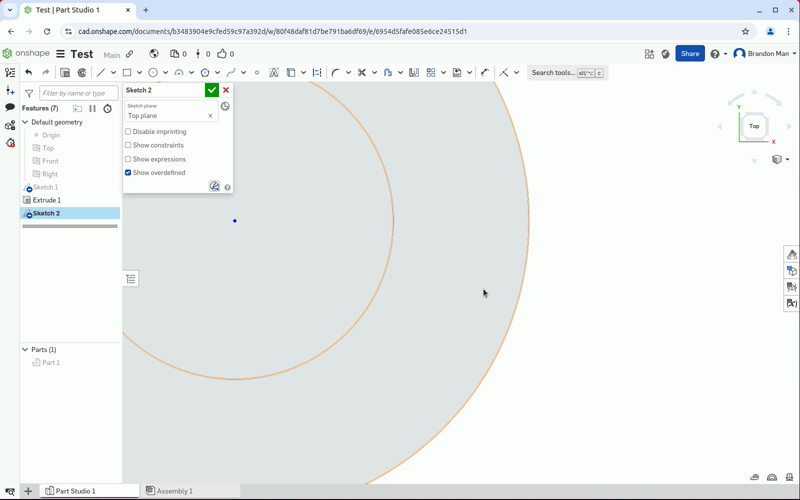
click(483, 288)
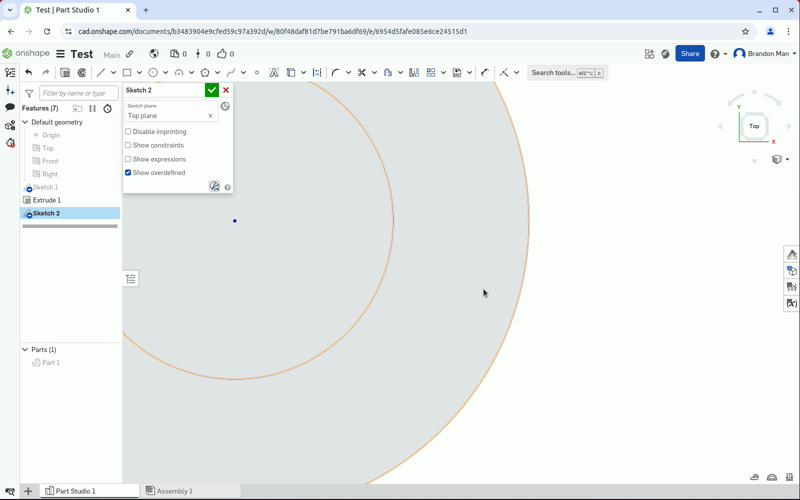
scroll(-6)
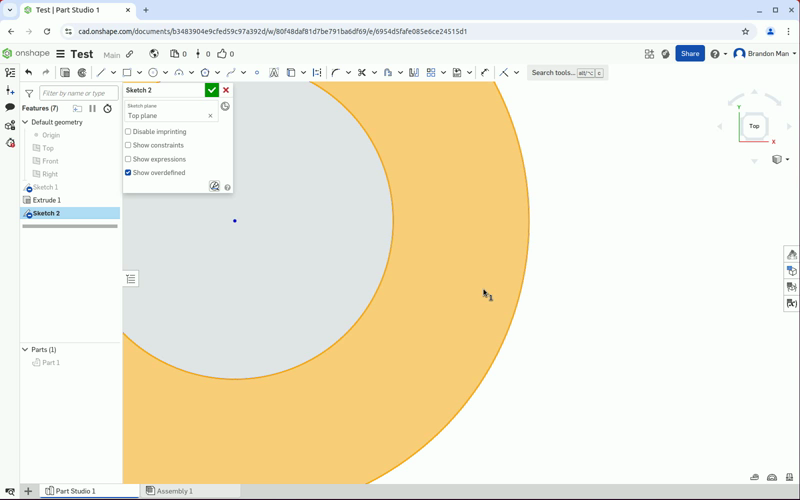
scroll(-6)
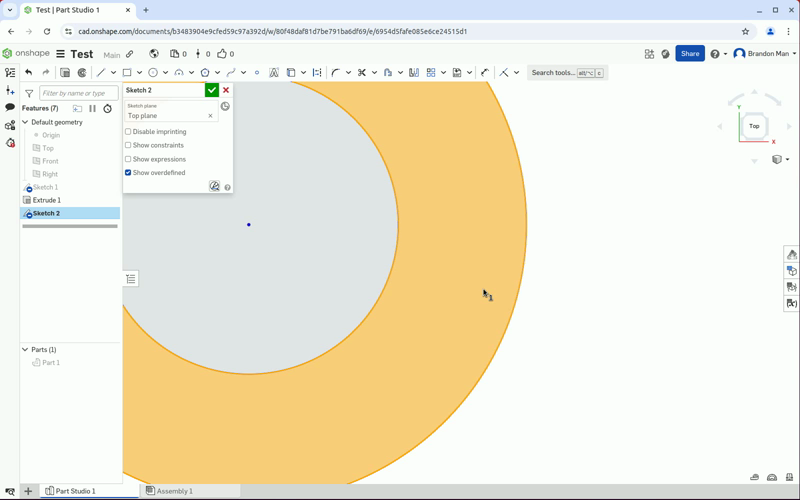
scroll(-6)
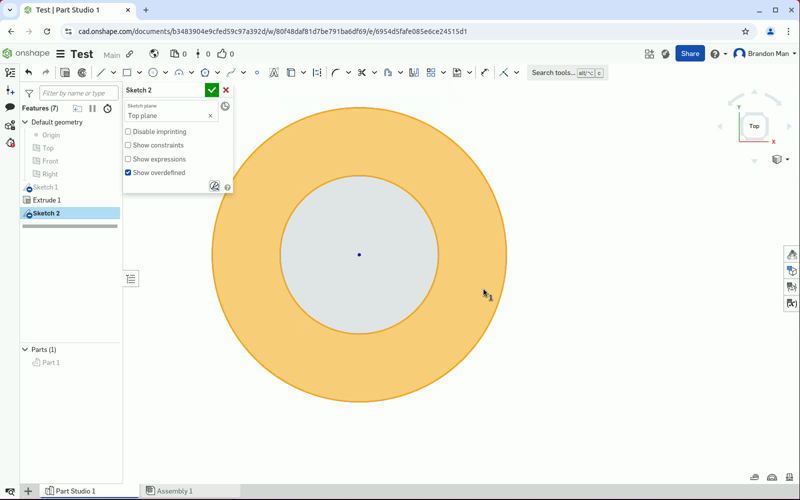
scroll(-6)
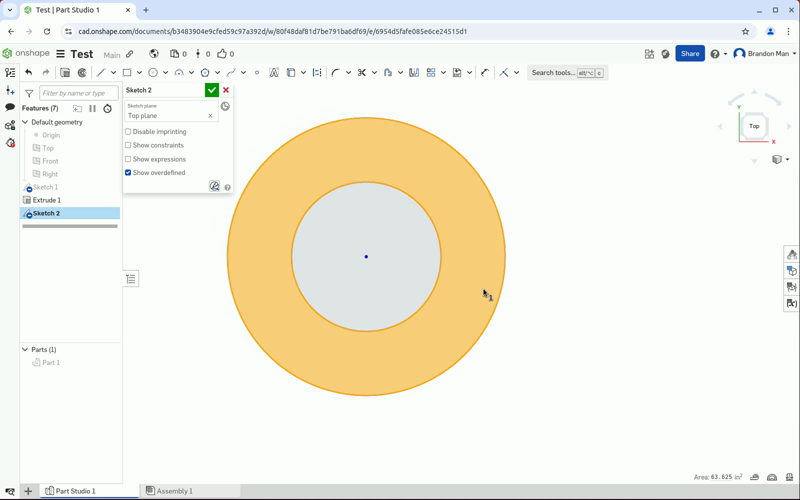
scroll(-6)
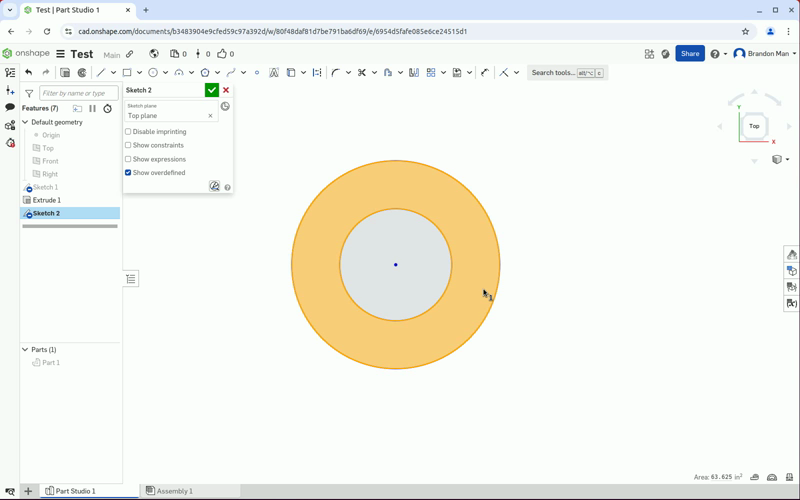
scroll(-6)
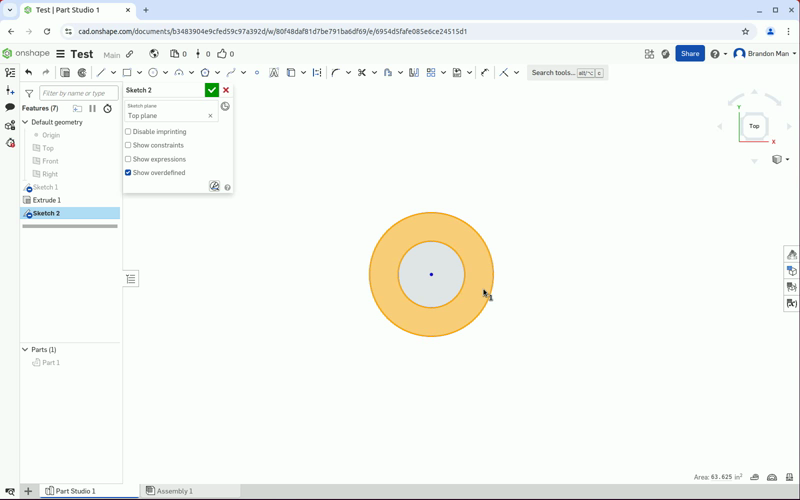
scroll(-6)
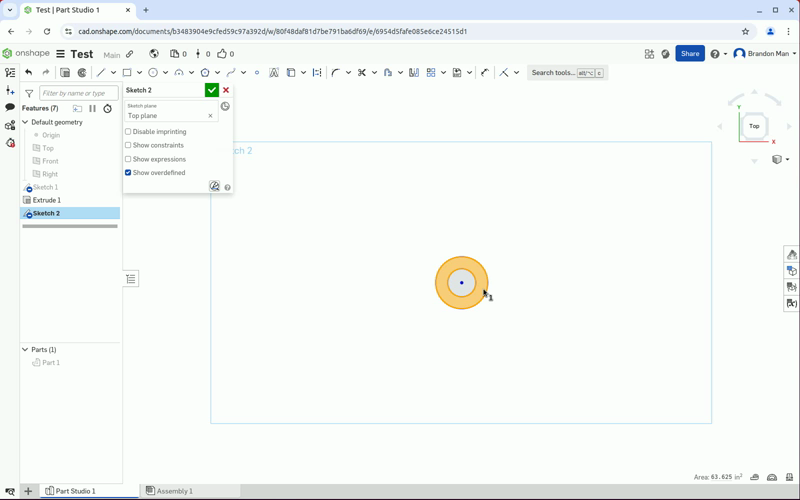
mouse_move(73, 352)
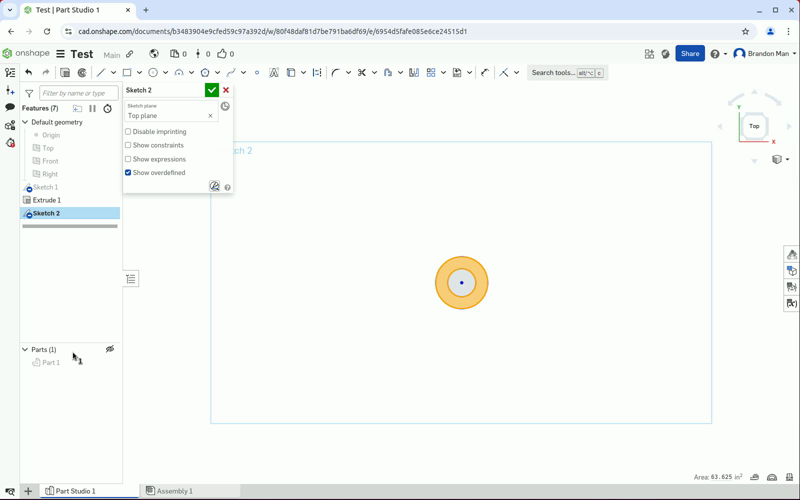
key(shift+y)
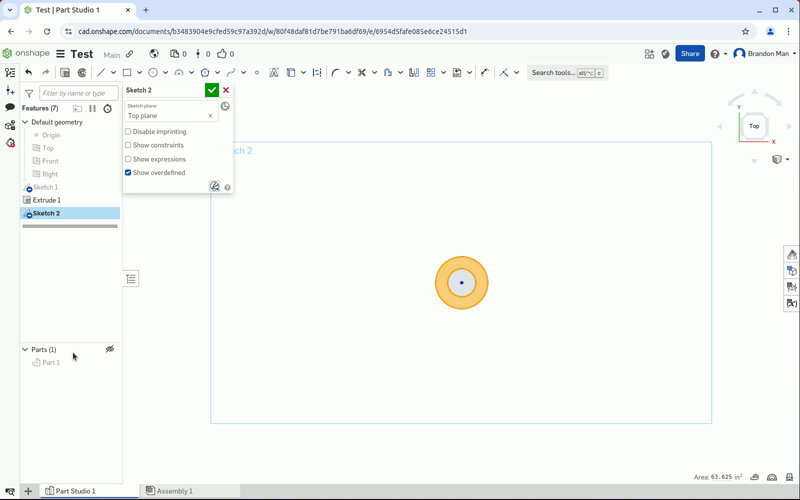
key(shift+e)
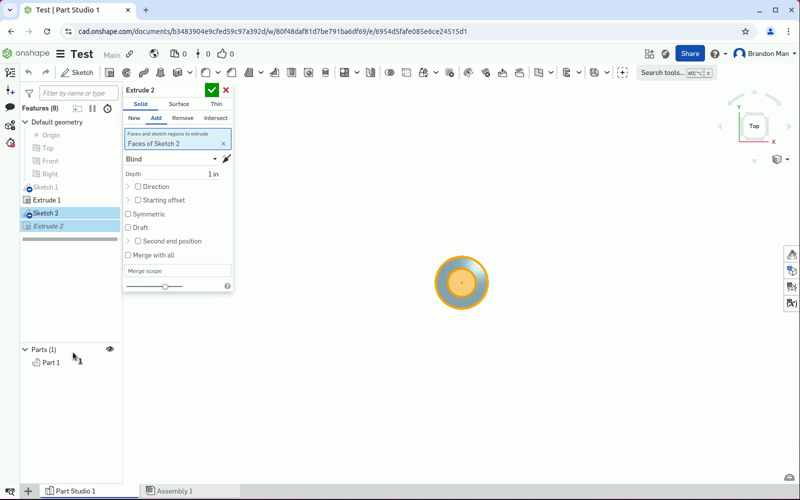
mouse_move(143, 106)
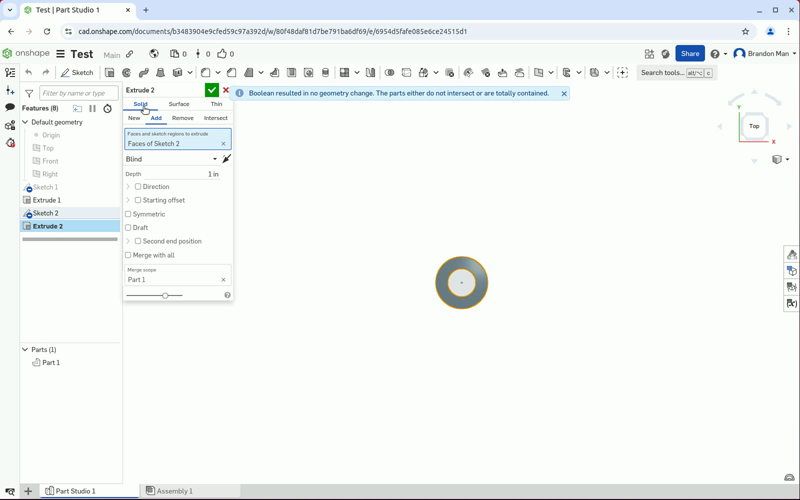
click(143, 106)
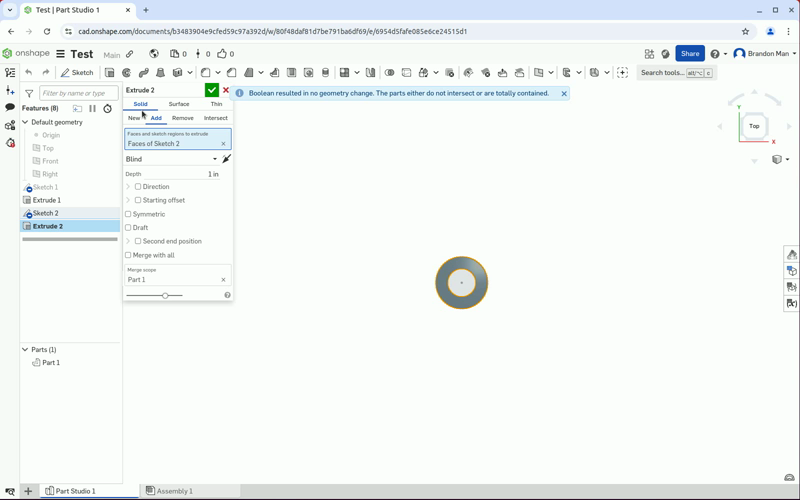
mouse_move(137, 120)
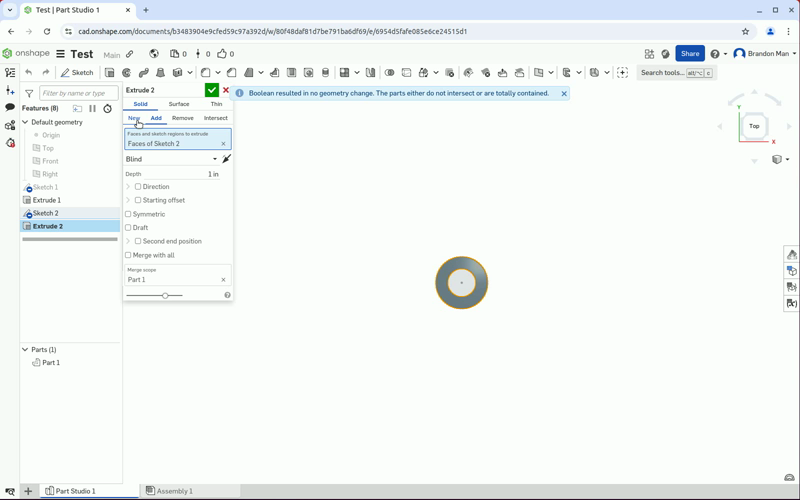
click(137, 120)
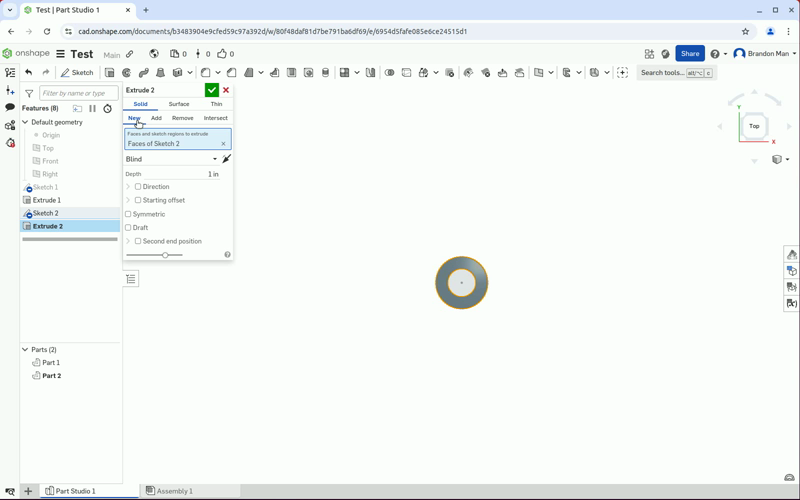
key(tab, 4)
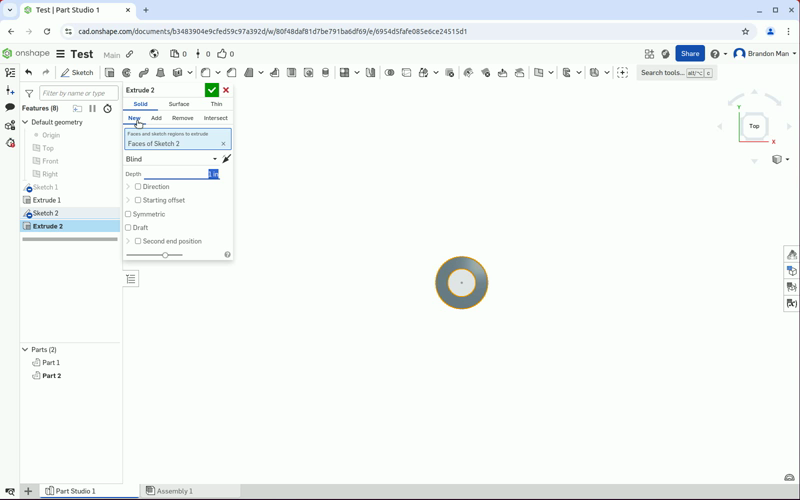
text(30.81)
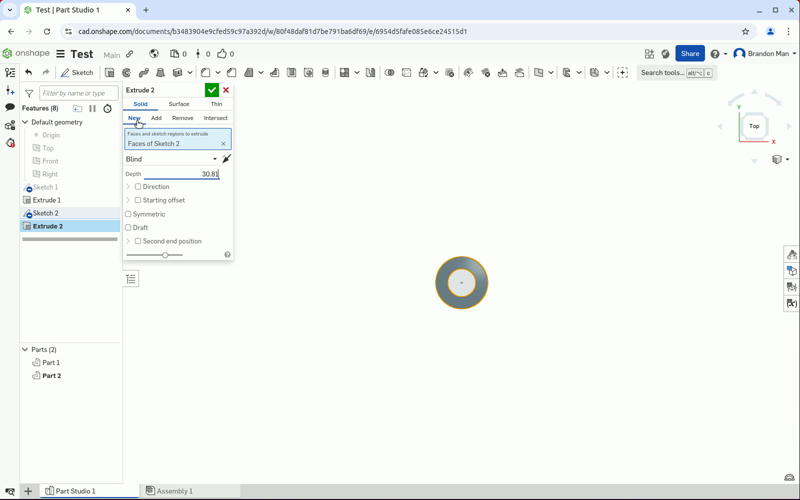
key(tab, 3)
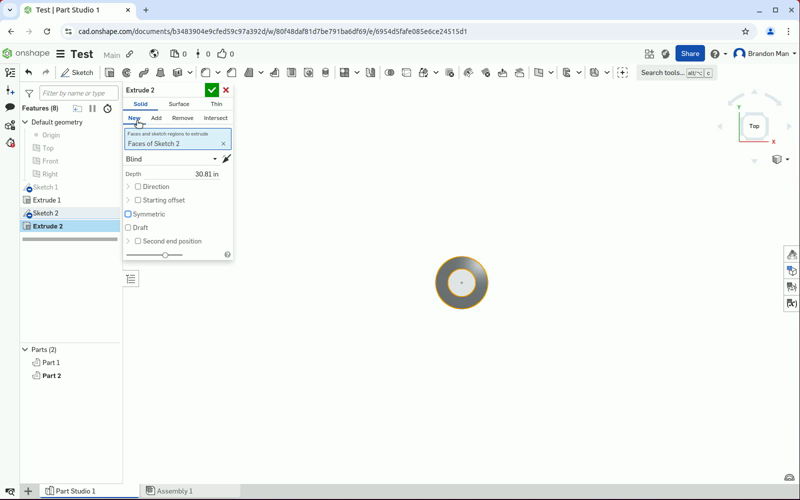
key(space)
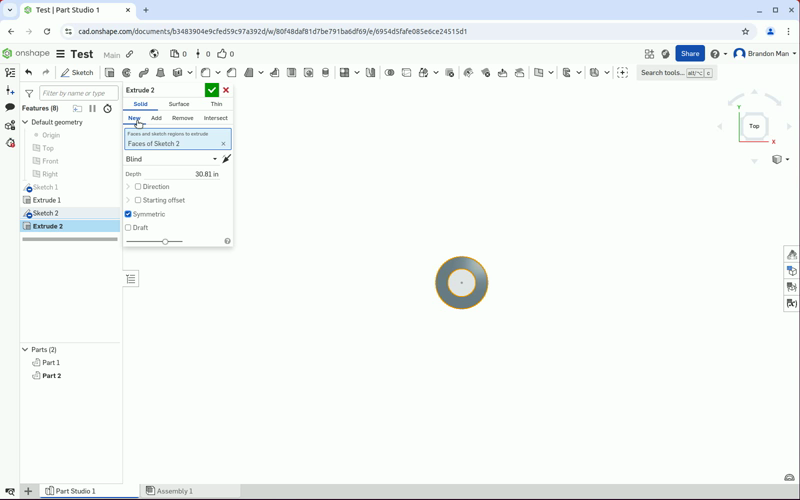
key(enter)
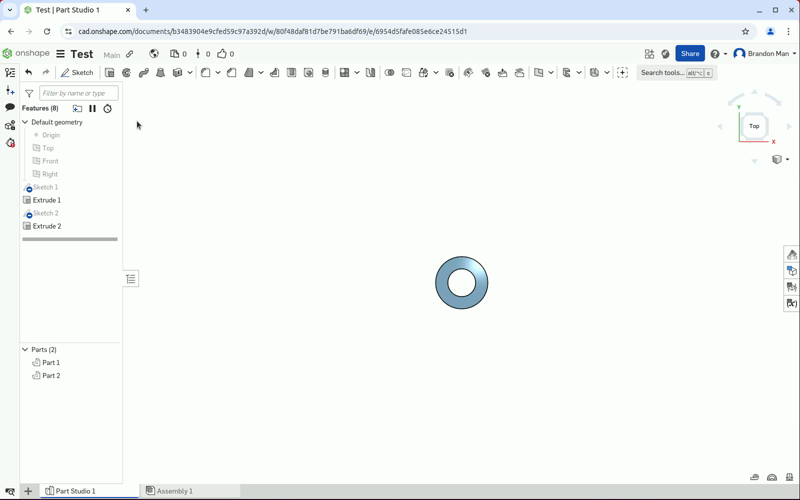
key(shift+h)
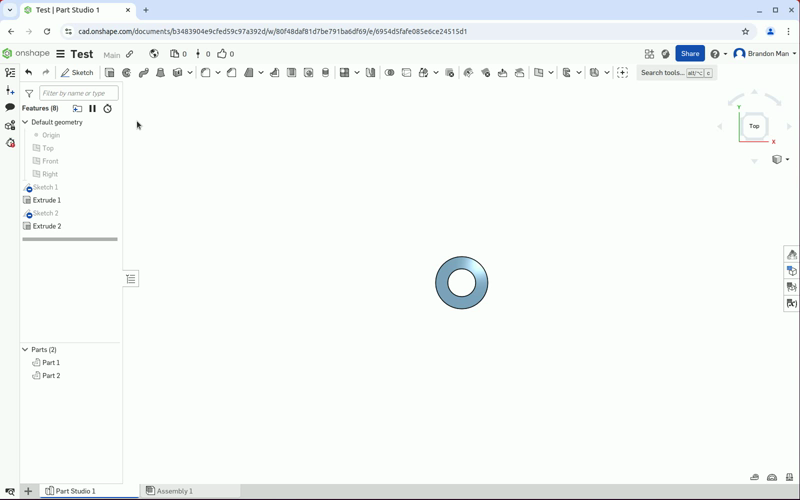
key(shift+h)
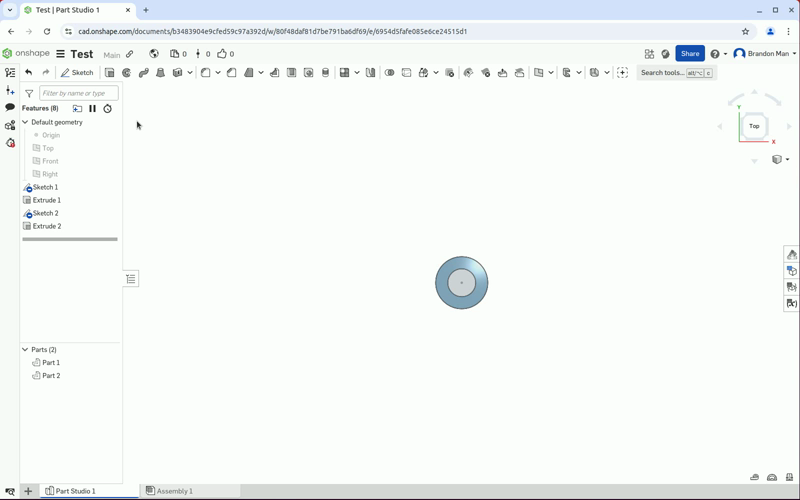
key(shift+7)
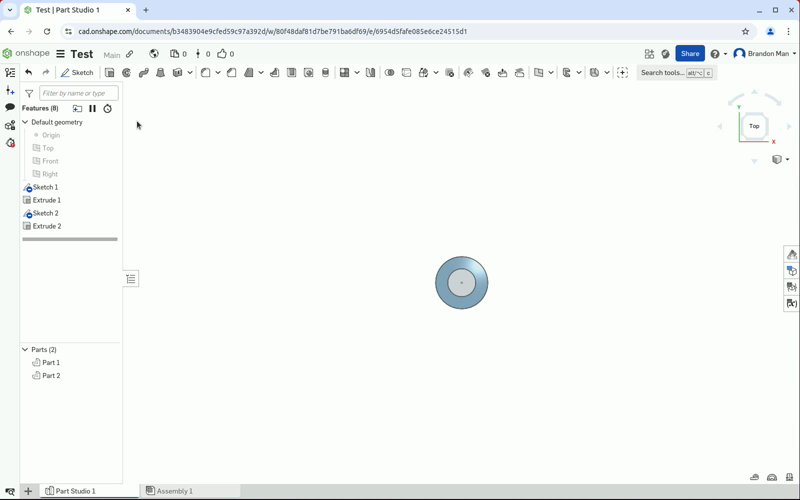
key(up, 3)
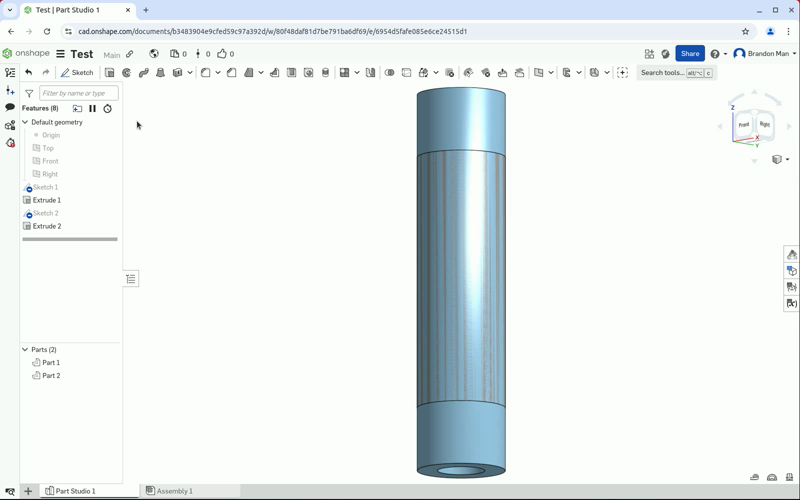
key(left, 3)
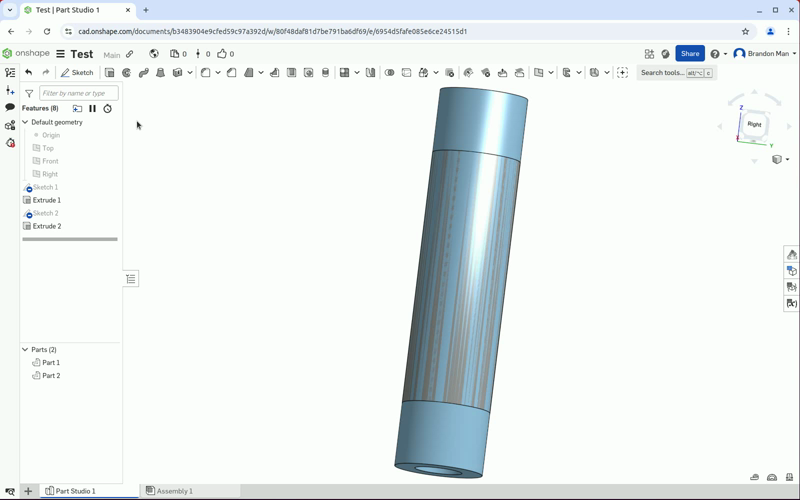
key(right, 3)
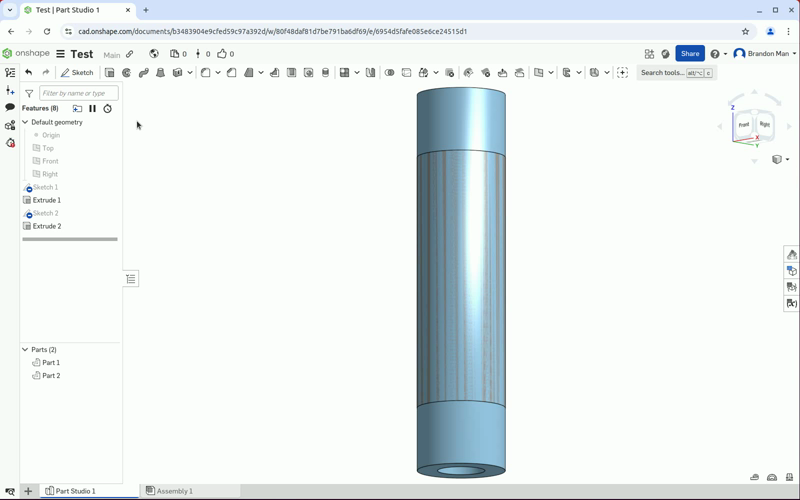
key(down, 3)
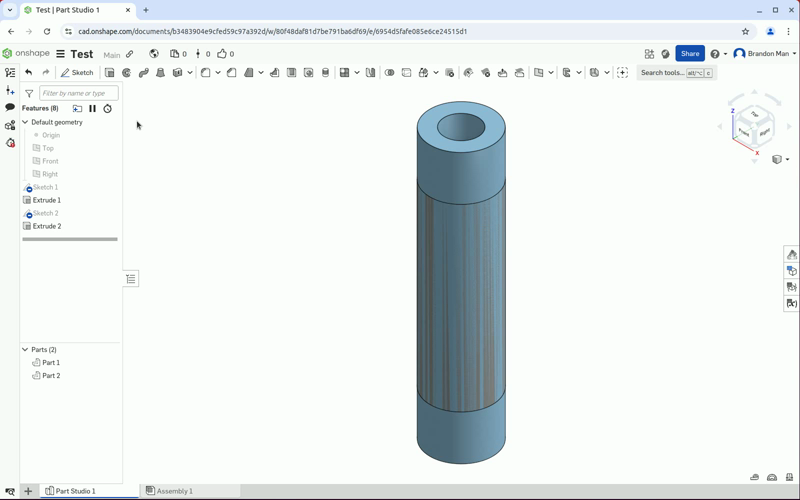
mouse_move(73, 189)
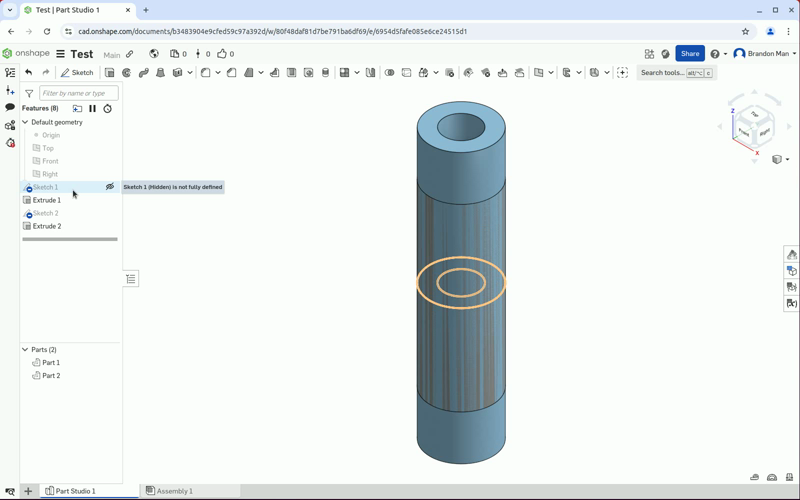
click(73, 189)